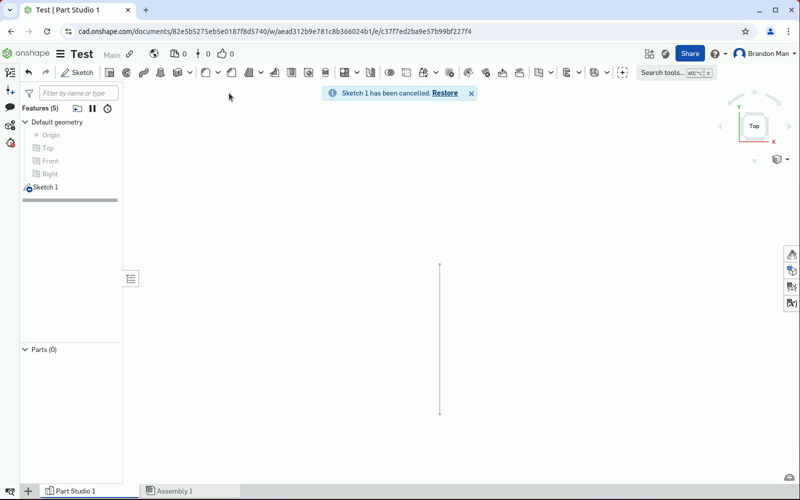
key(shift+h)
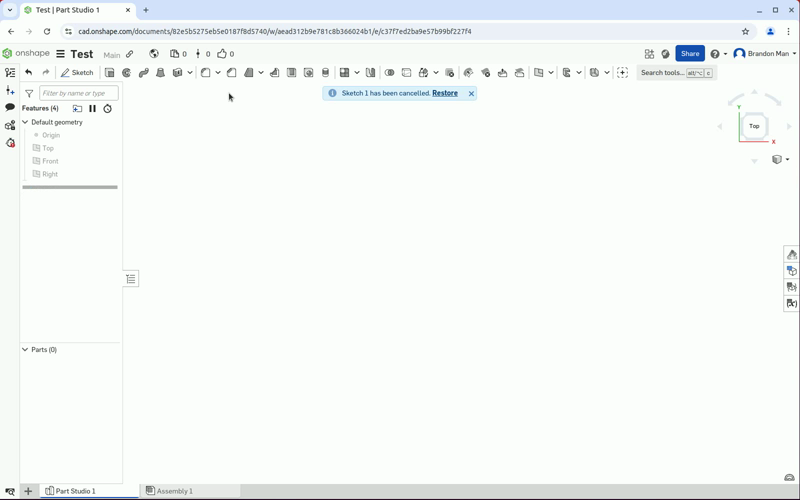
key(shift+s)
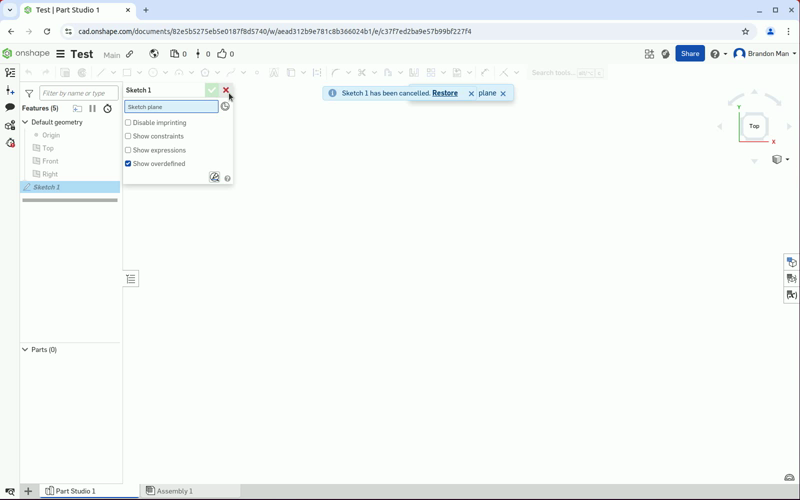
mouse_move(73, 150)
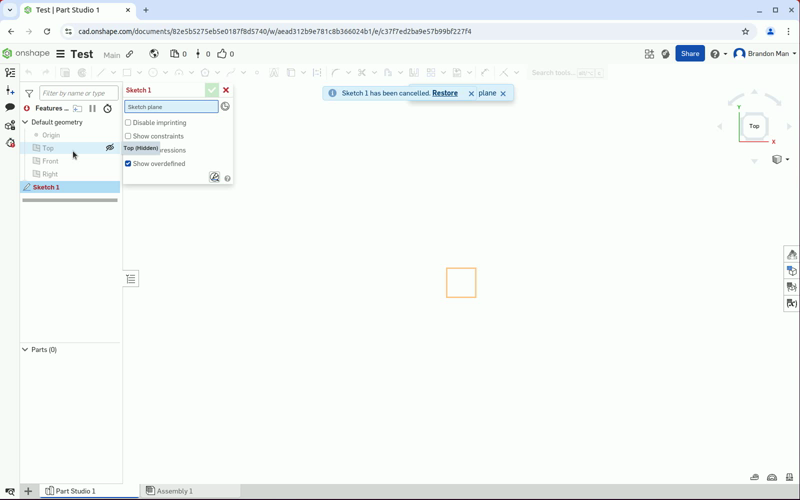
click(73, 150)
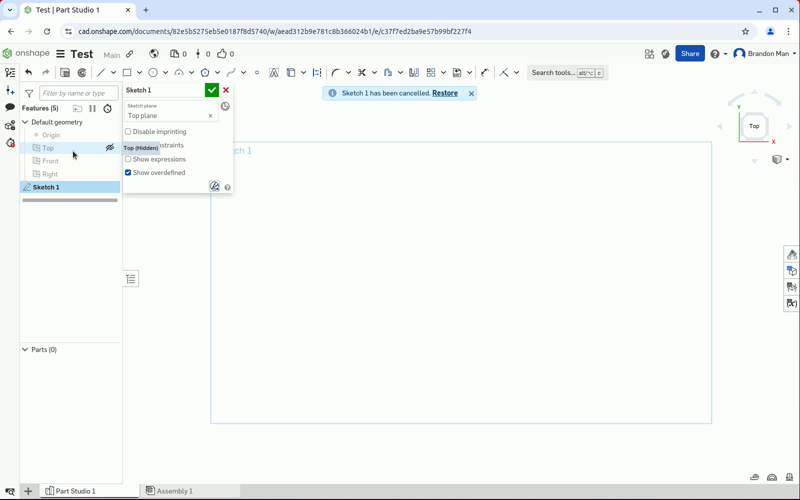
mouse_move(73, 352)
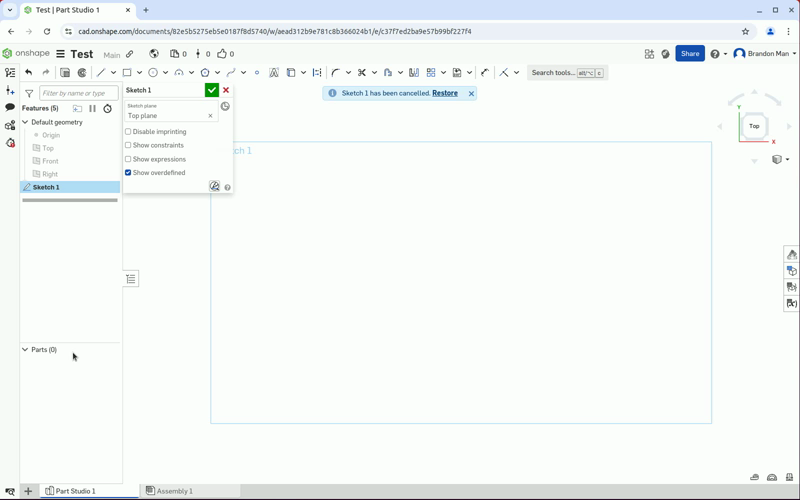
key(y)
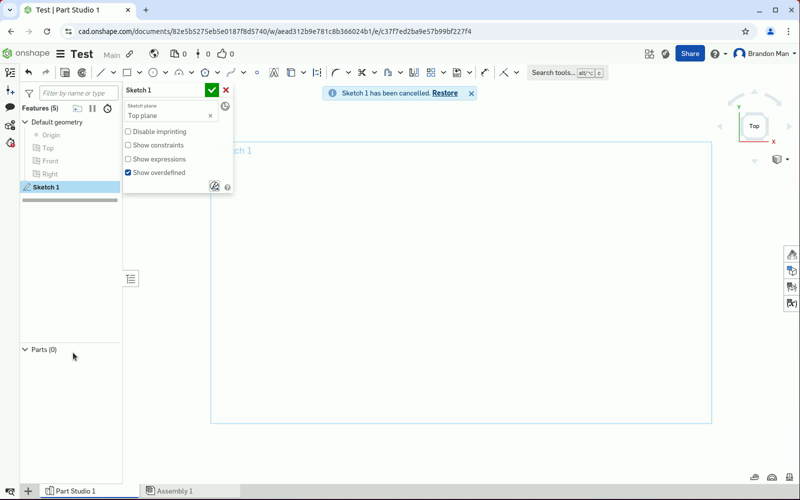
key(c)
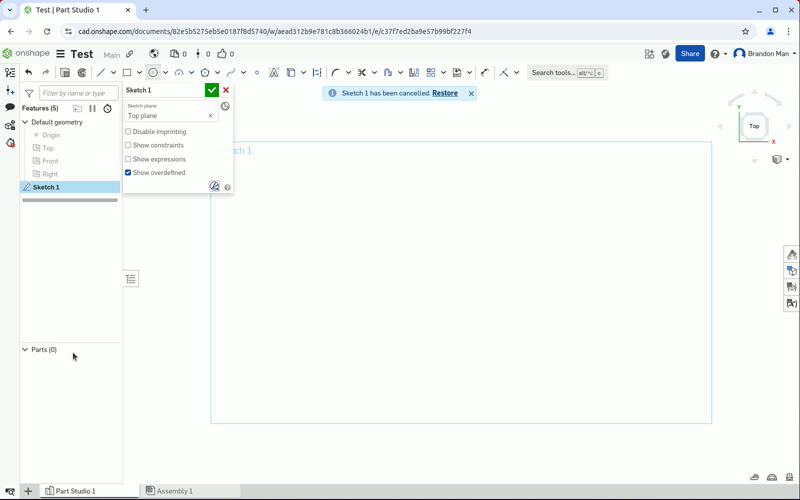
key_down(shift)
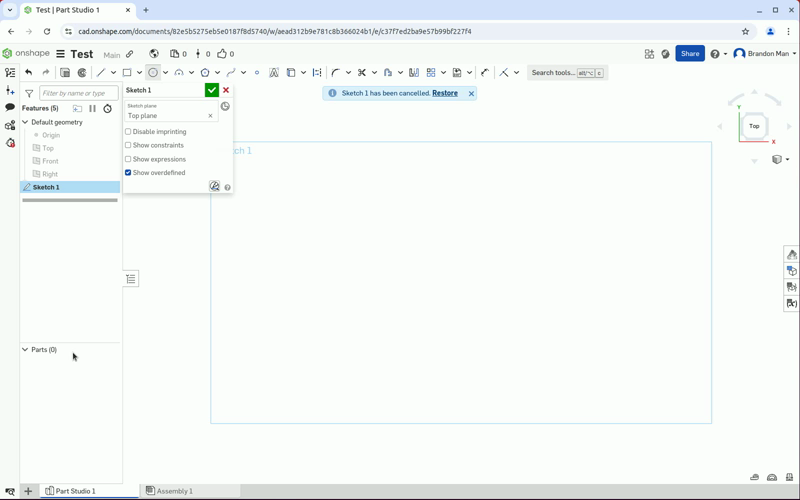
mouse_move(461, 282)
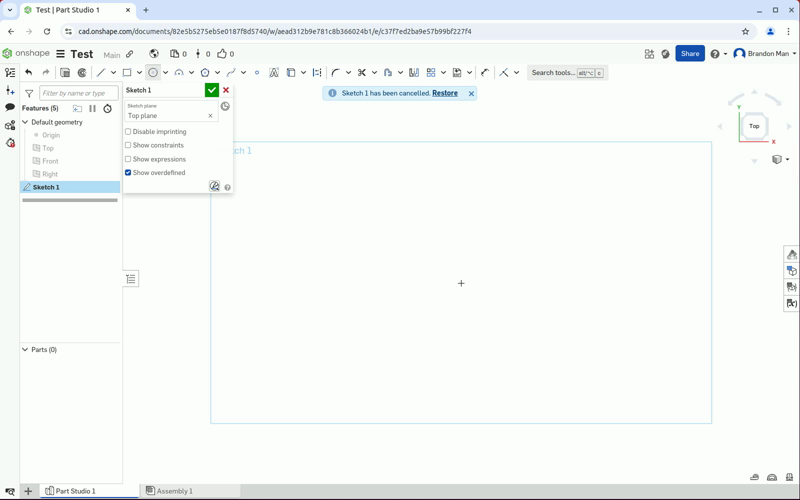
click(461, 282)
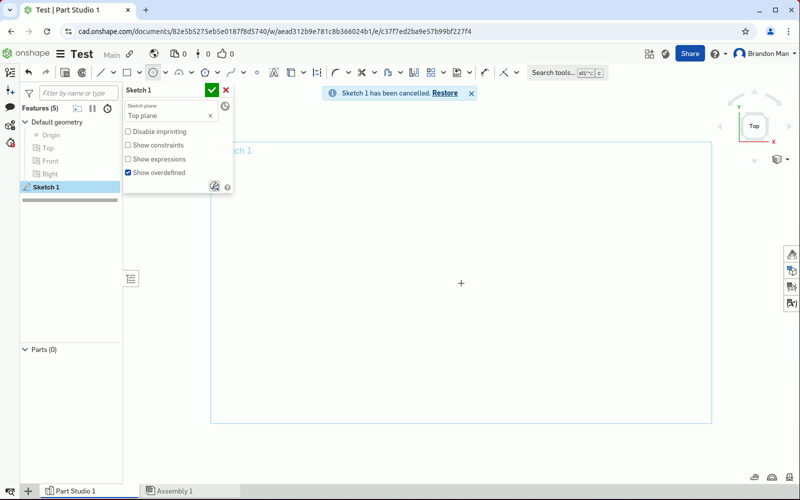
key_up(shift)
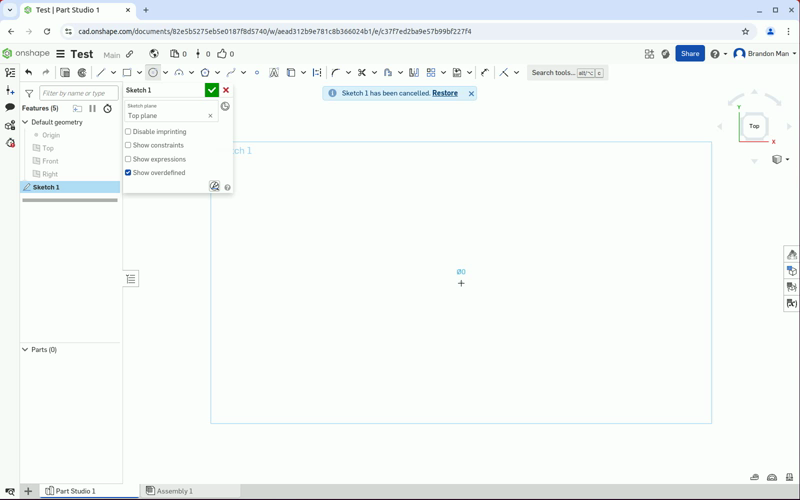
mouse_move(574, 282)
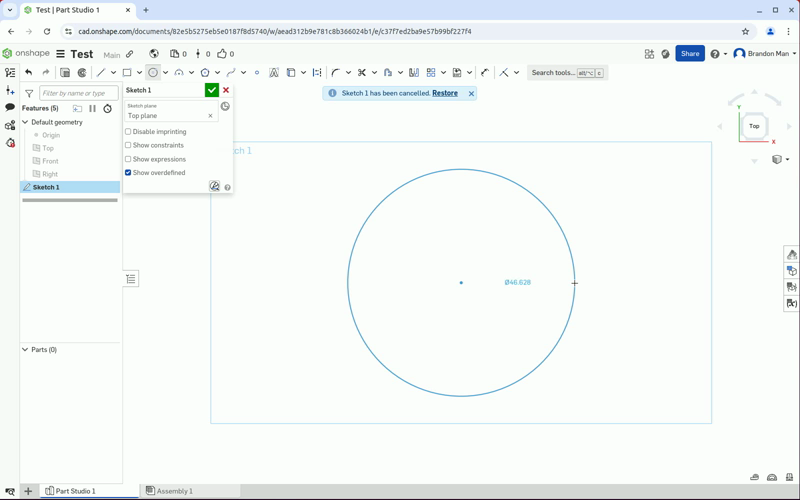
click(574, 282)
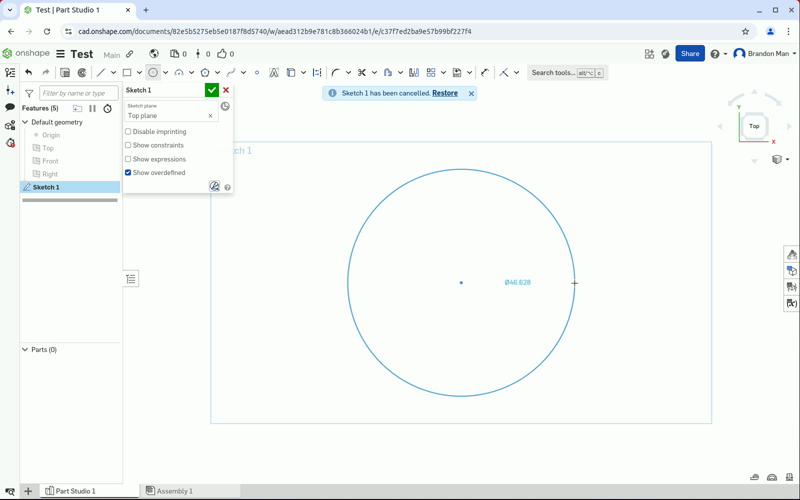
key(esc)
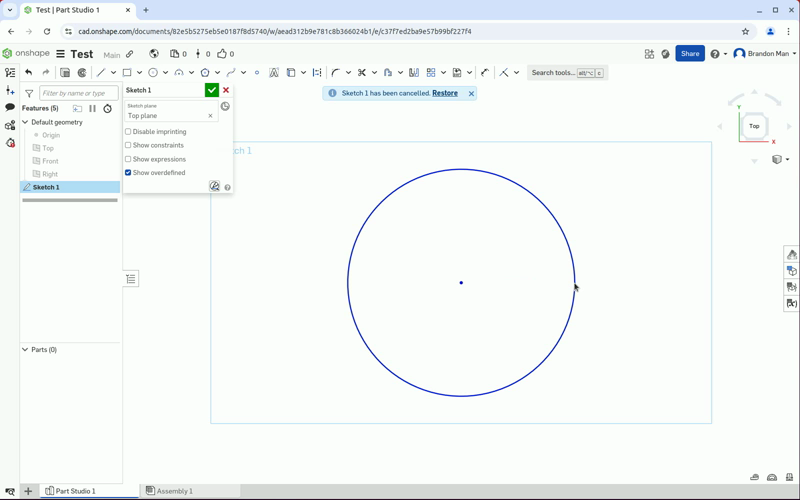
key(c)
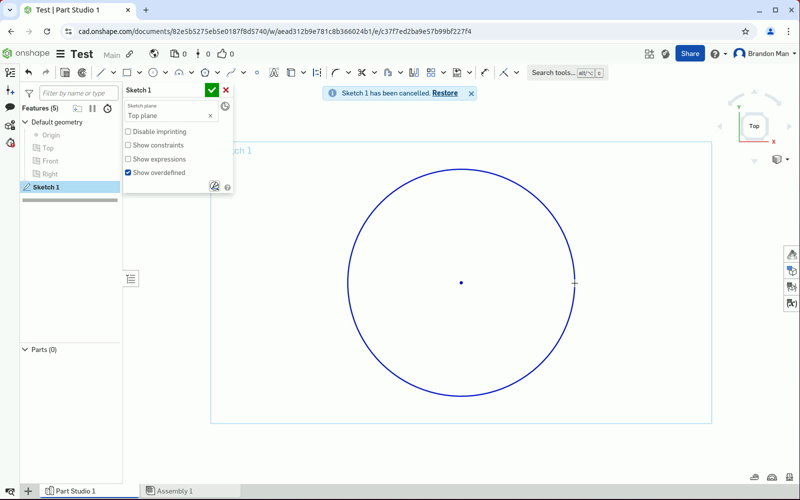
key_down(shift)
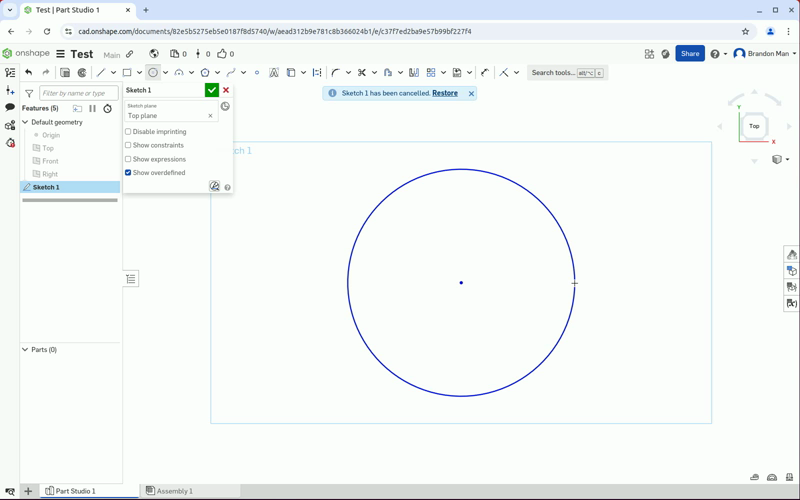
mouse_move(461, 282)
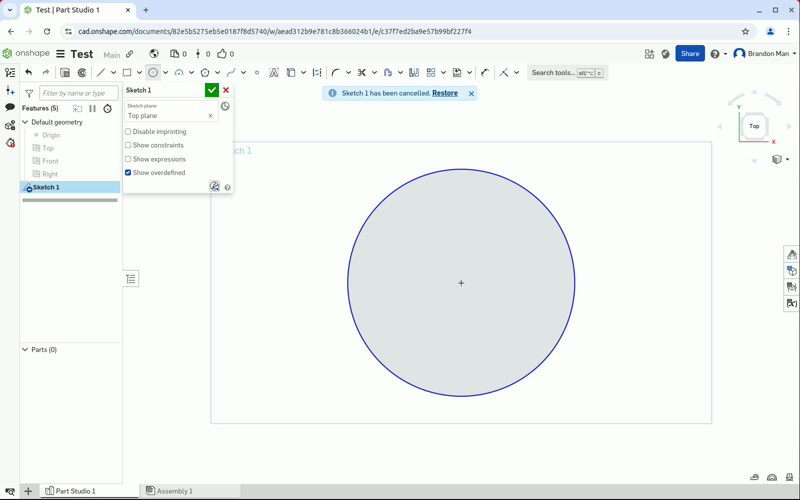
click(461, 282)
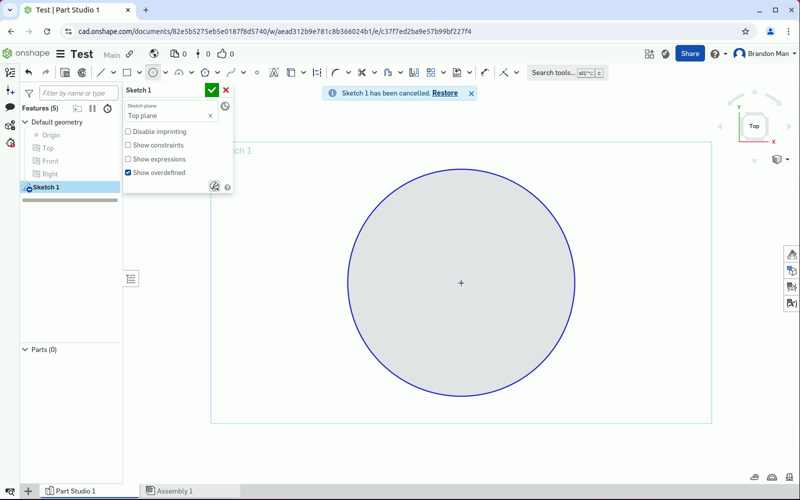
key_up(shift)
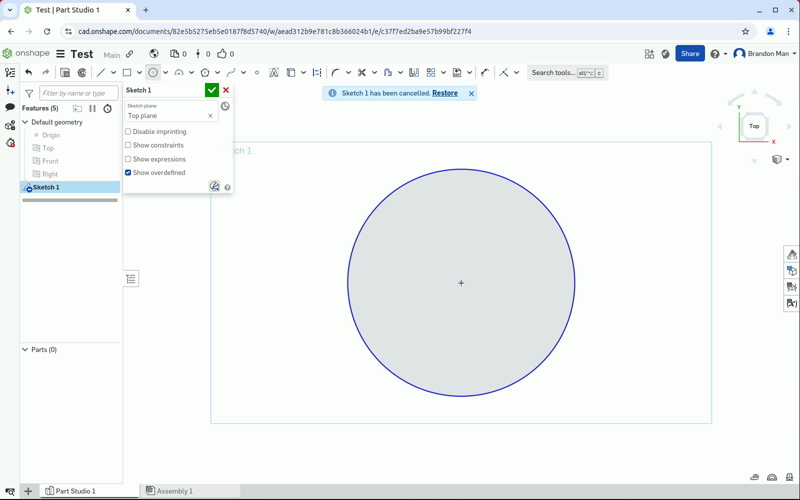
mouse_move(515, 282)
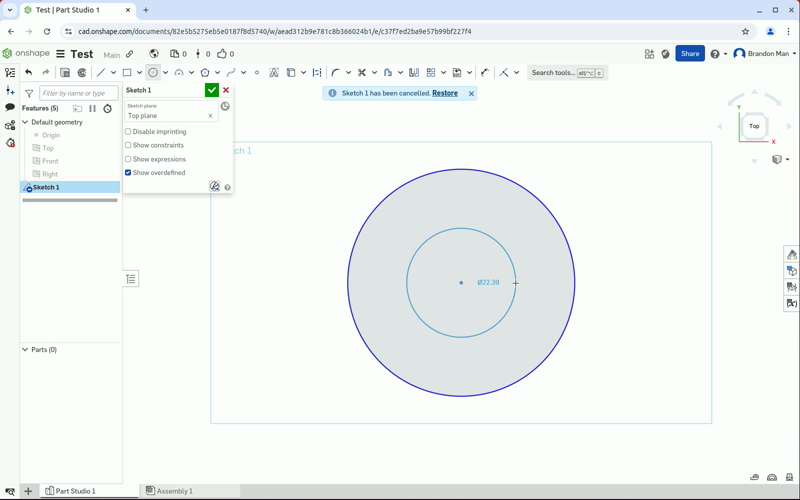
click(515, 282)
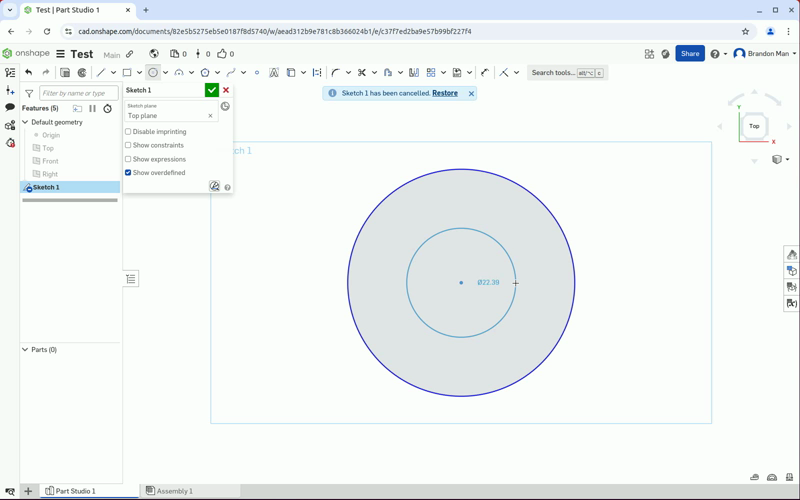
key(esc)
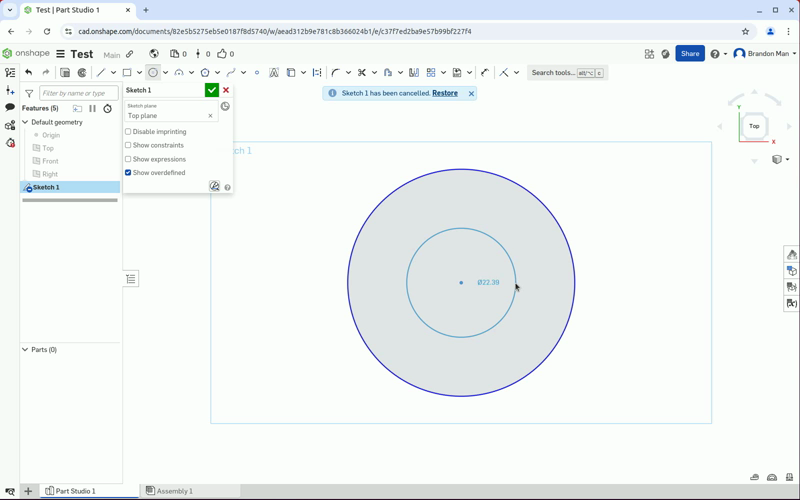
mouse_move(382, 285)
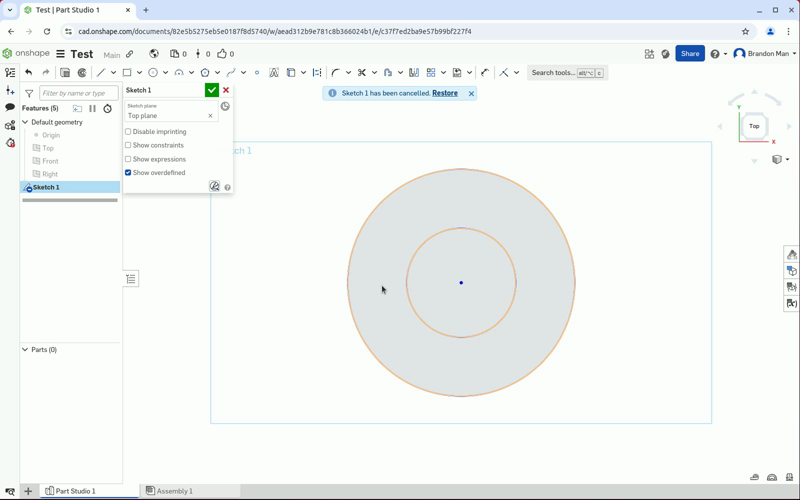
click(382, 285)
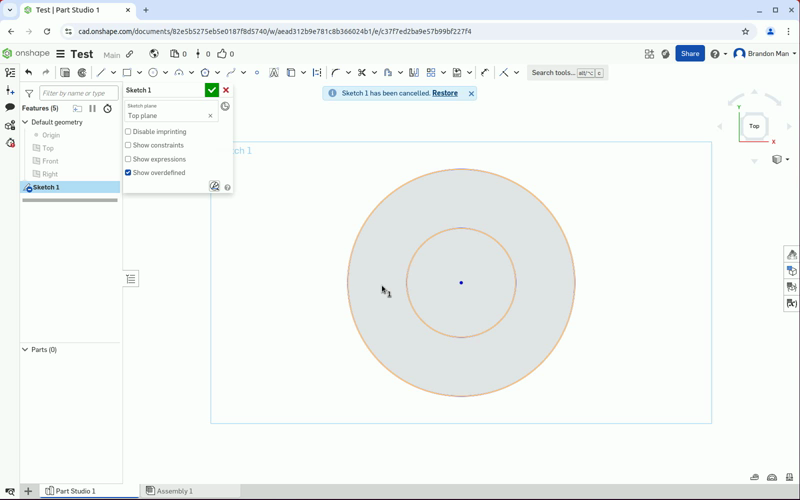
mouse_move(73, 352)
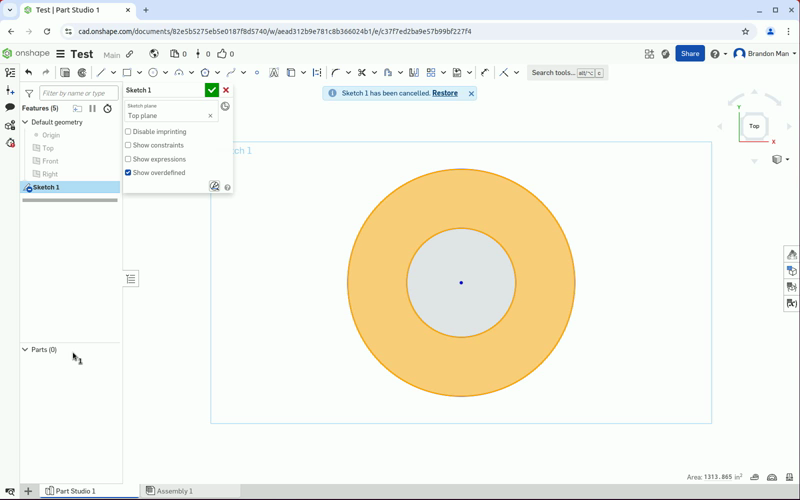
key(shift+y)
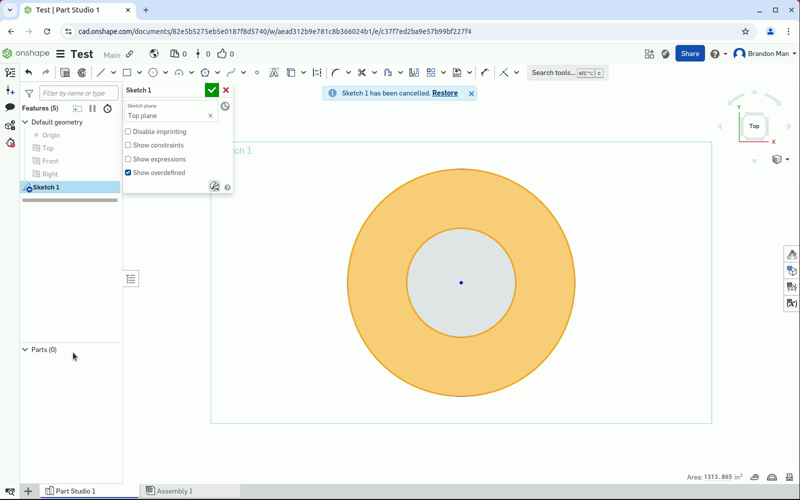
key(shift+e)
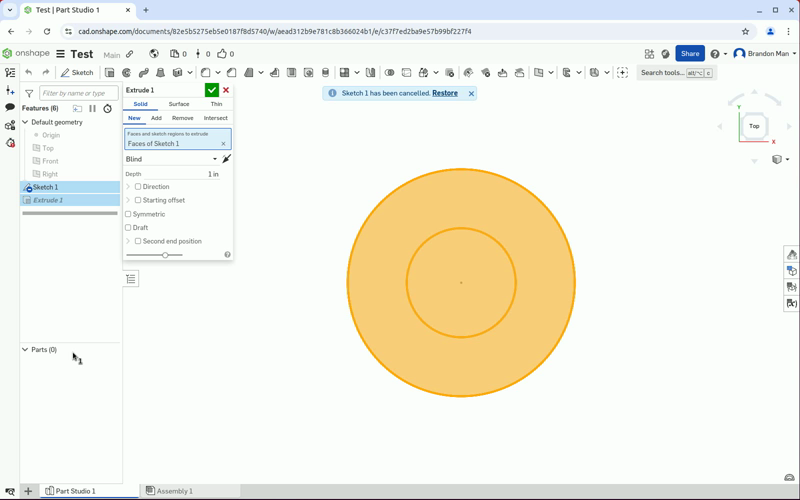
mouse_move(143, 106)
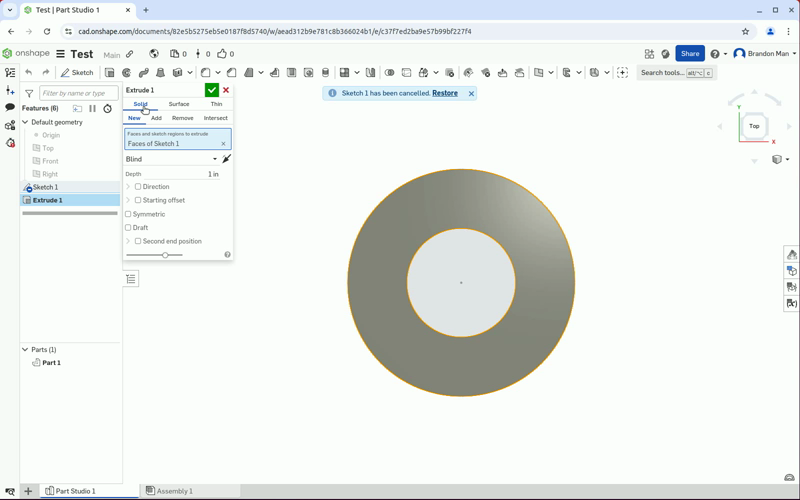
click(143, 106)
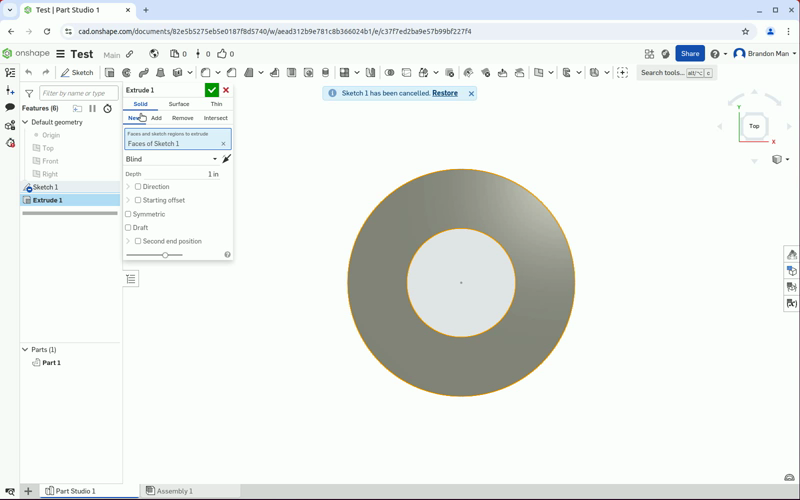
mouse_move(137, 120)
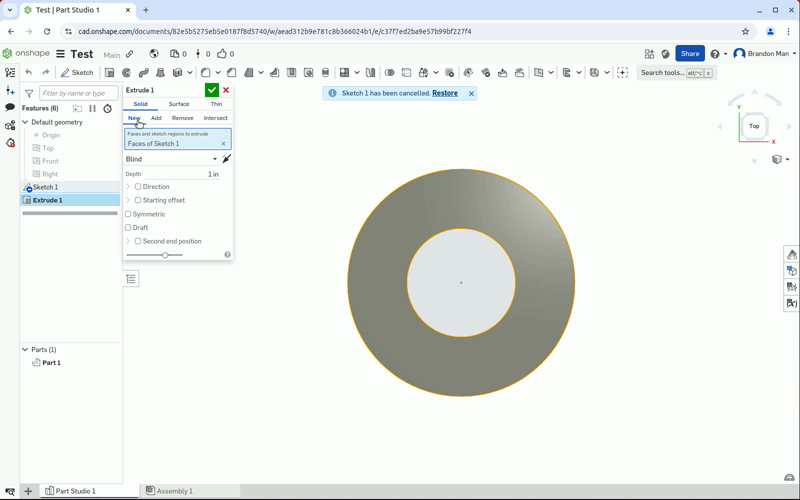
click(137, 120)
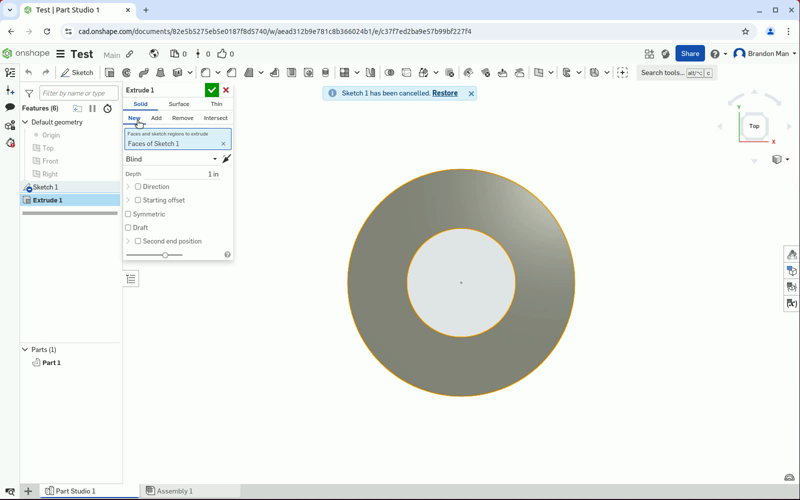
key(tab, 4)
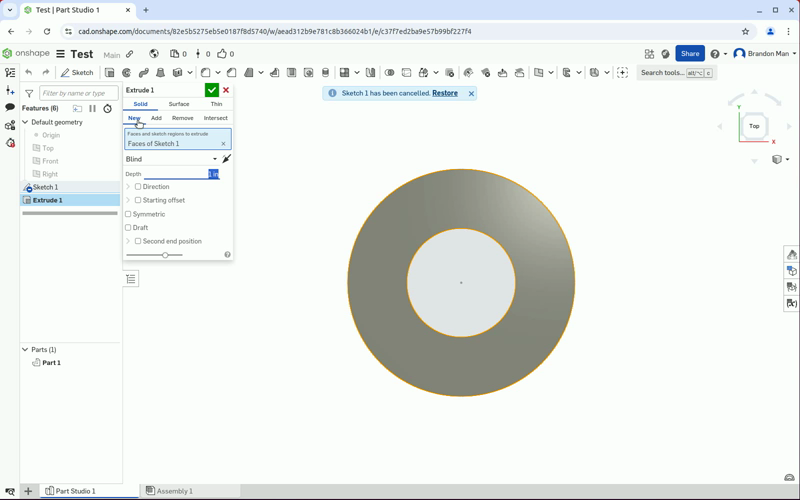
text(-13.961)
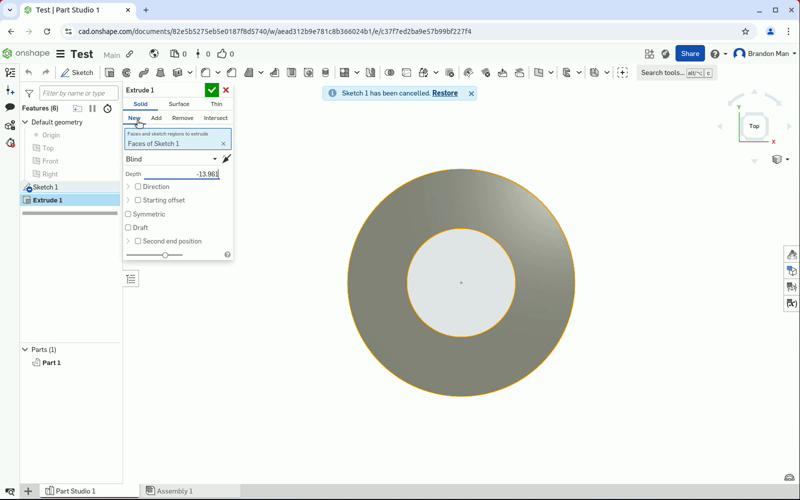
key(enter)
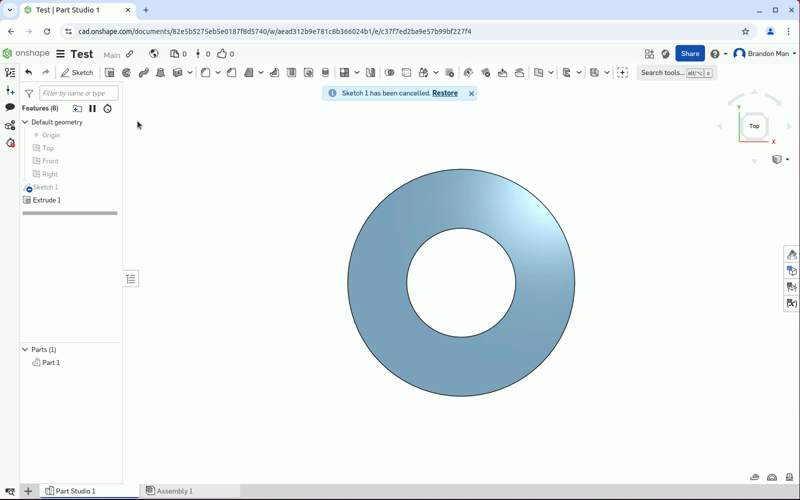
key(shift+h)
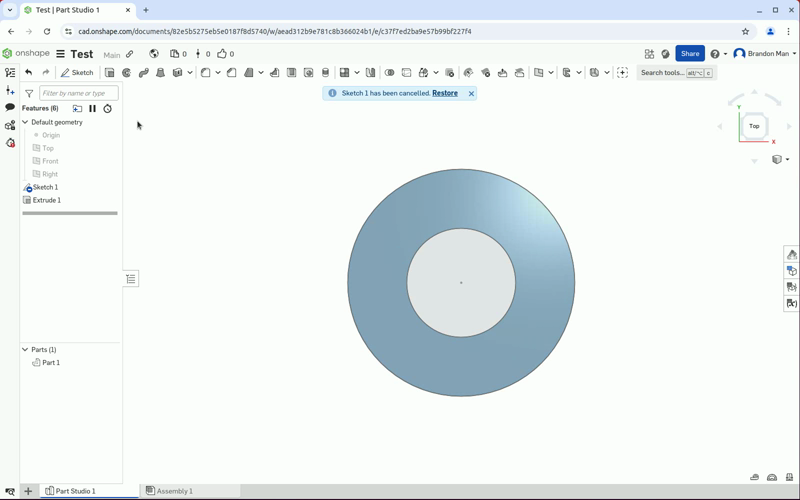
key(shift+h)
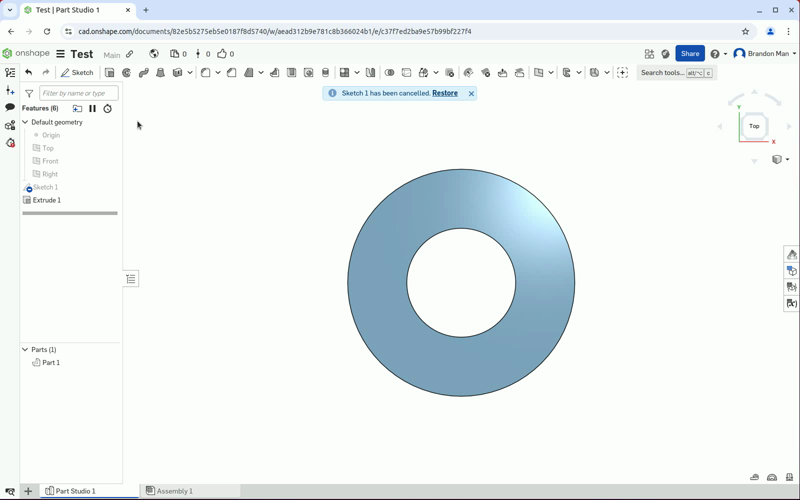
mouse_move(73, 189)
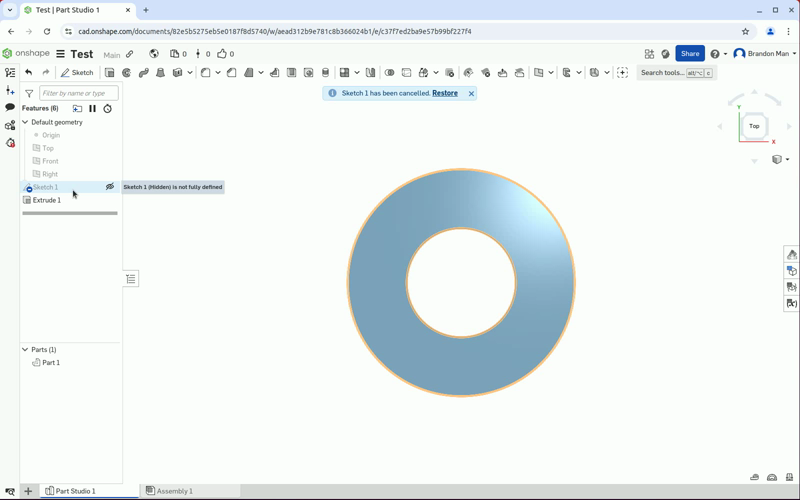
click(73, 189)
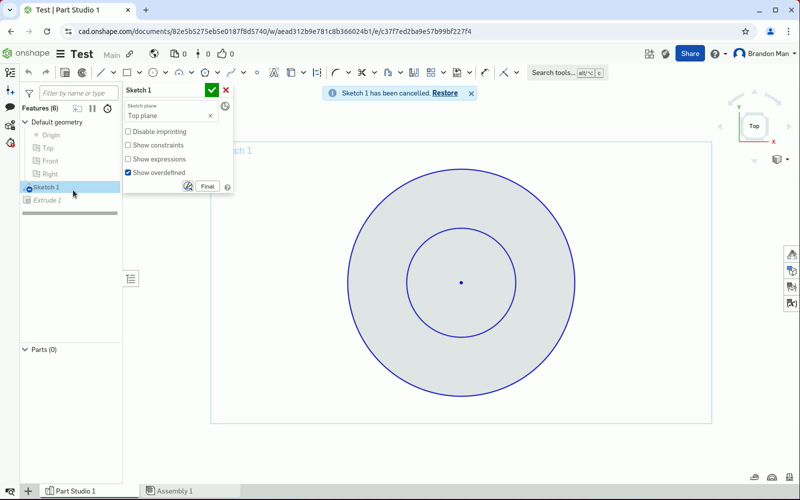
mouse_move(229, 92)
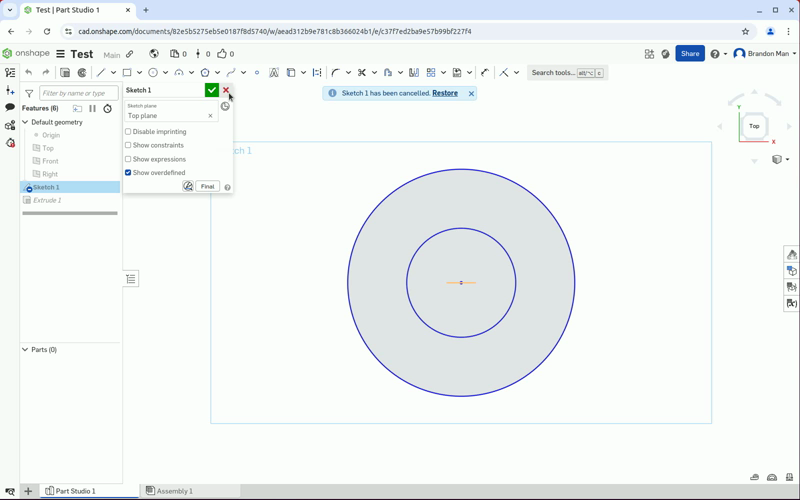
click(229, 92)
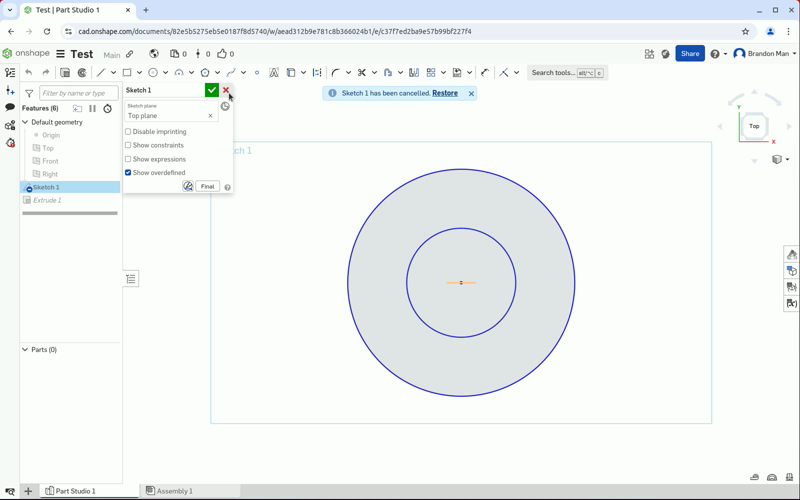
key(shift+s)
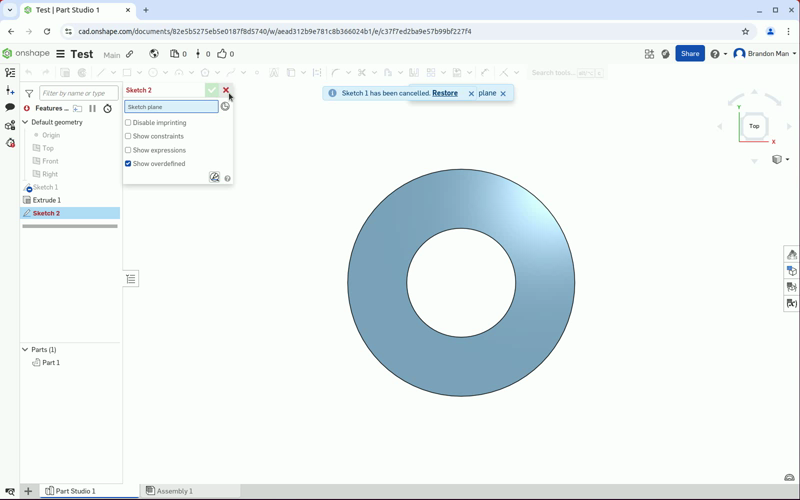
mouse_move(73, 150)
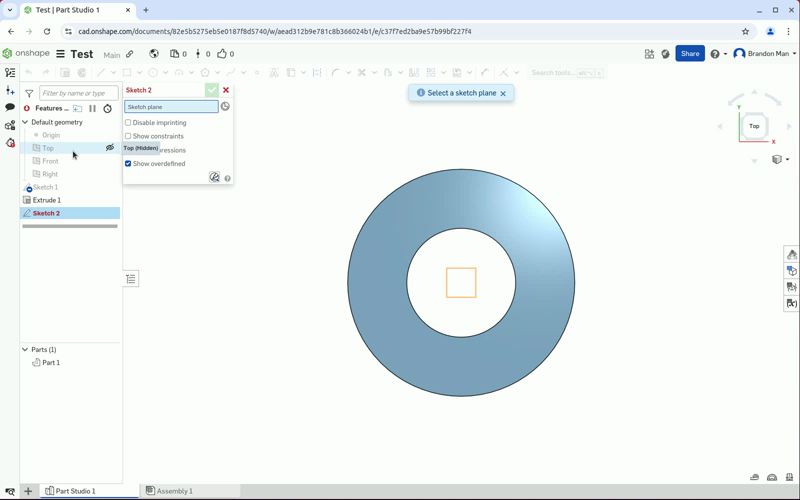
click(73, 150)
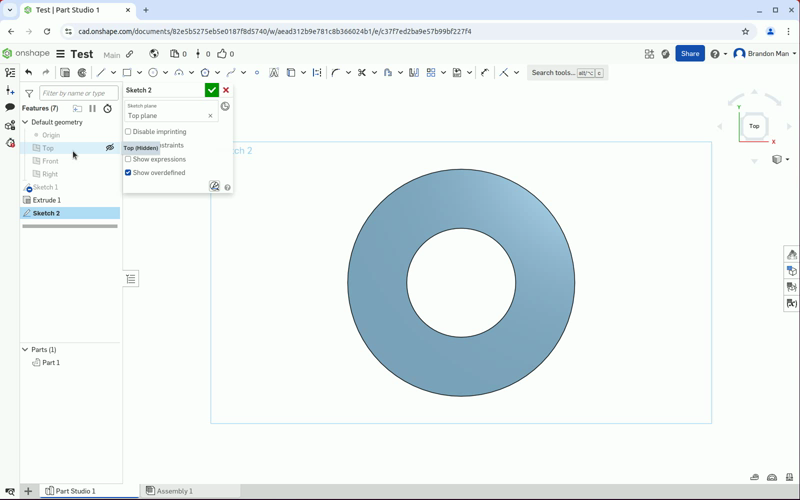
mouse_move(73, 352)
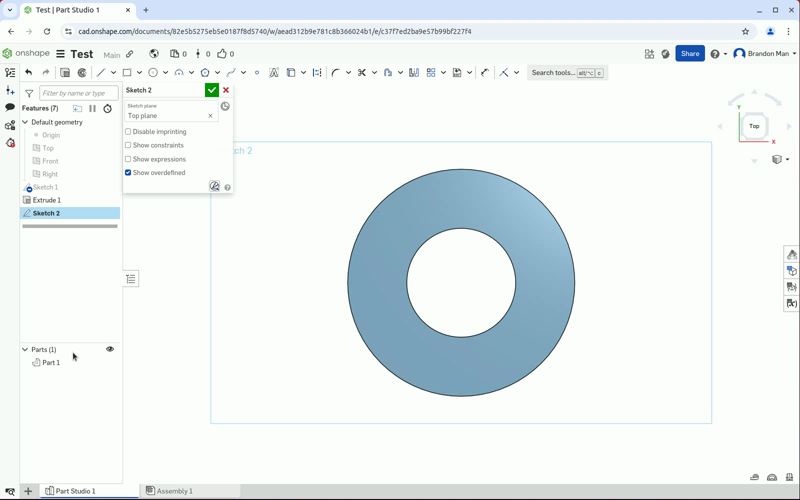
key(y)
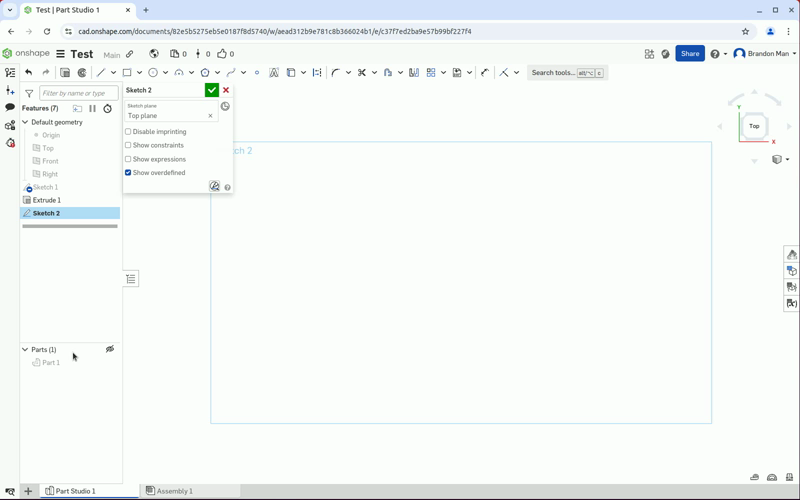
key(c)
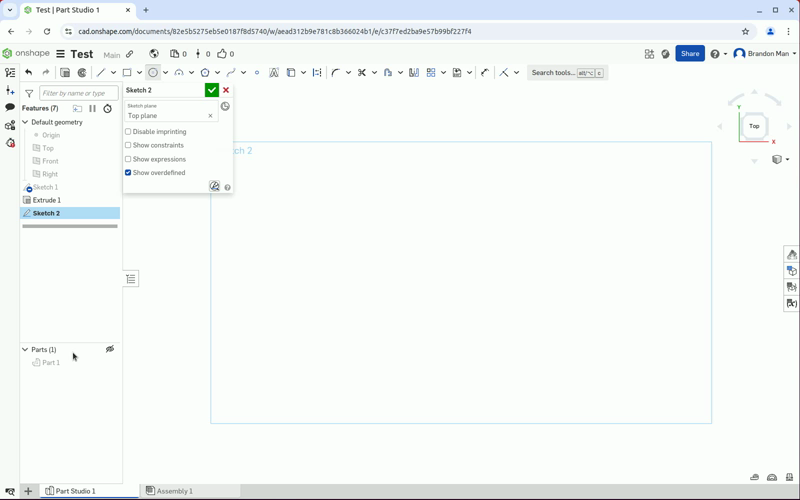
key_down(shift)
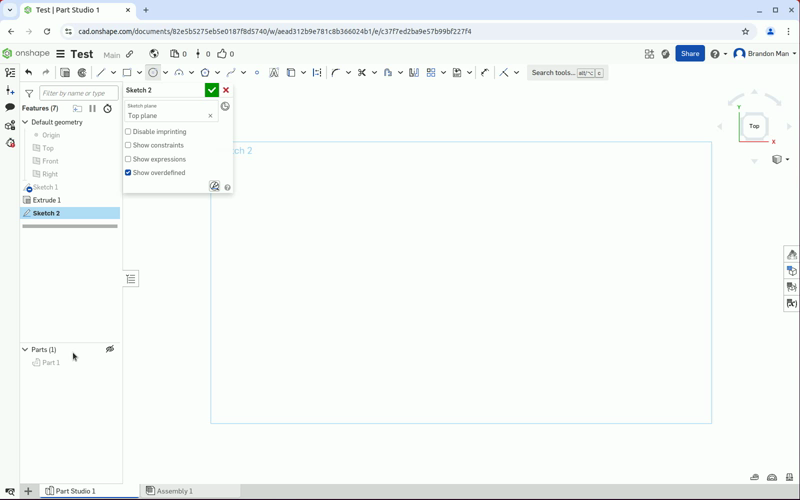
mouse_move(461, 282)
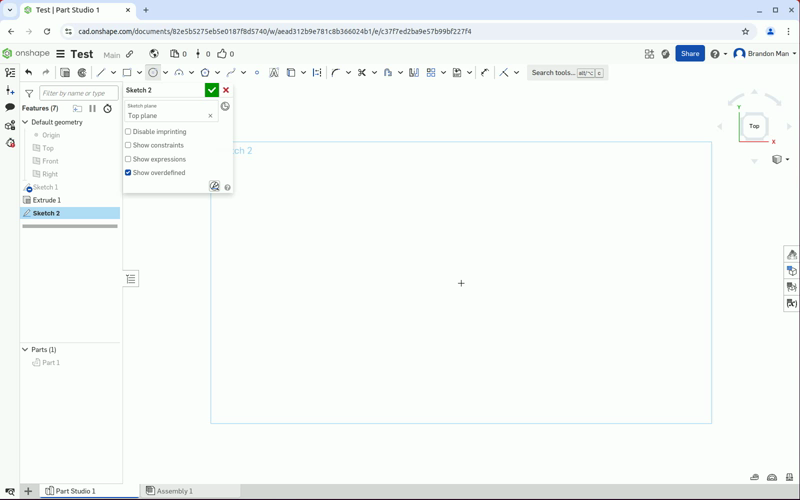
click(461, 282)
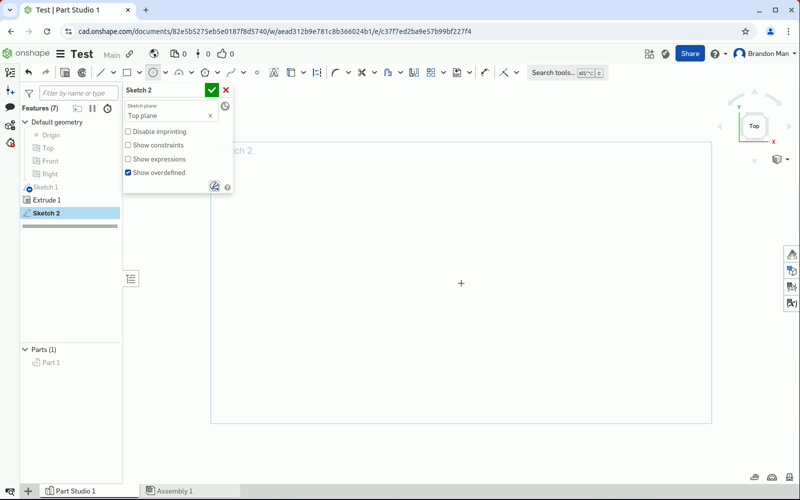
key_up(shift)
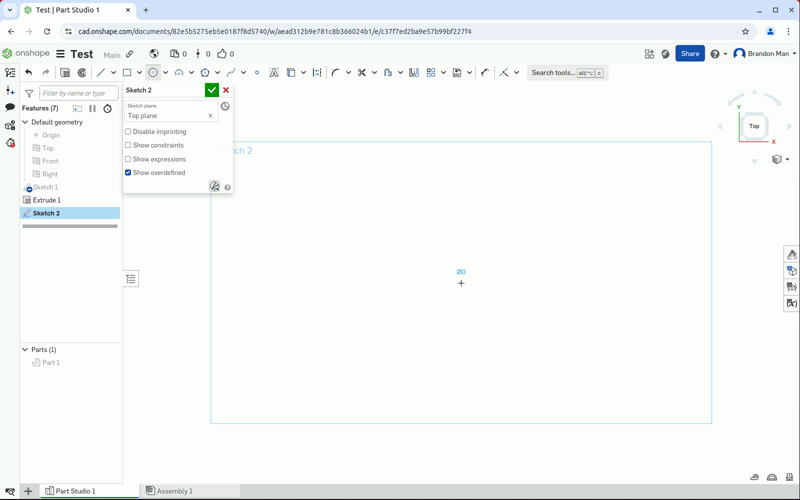
mouse_move(516, 282)
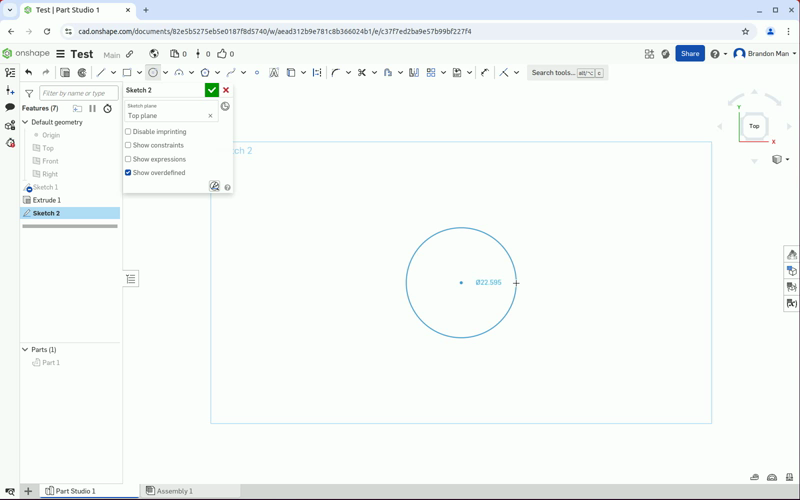
click(516, 282)
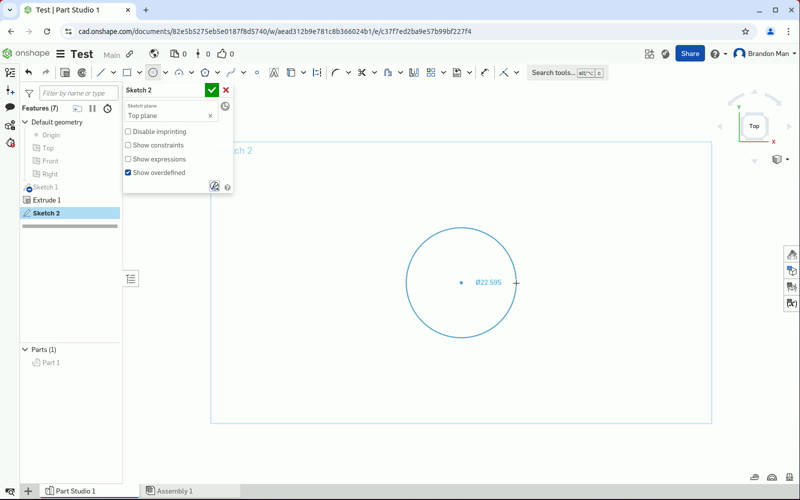
key(esc)
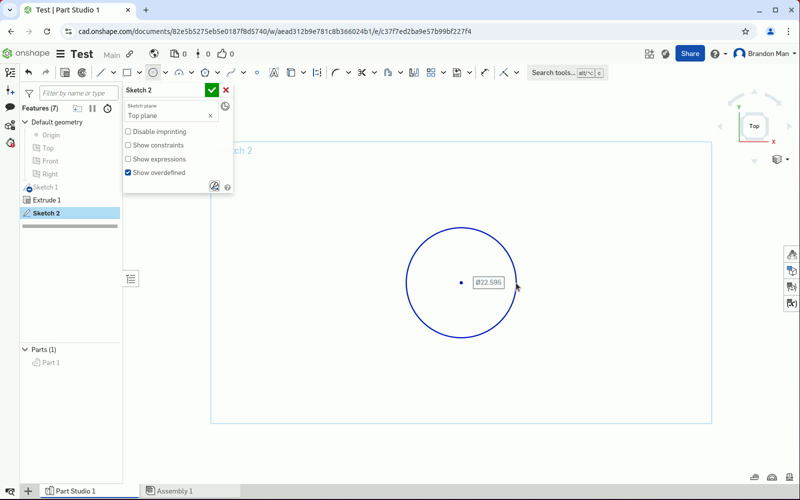
mouse_move(416, 285)
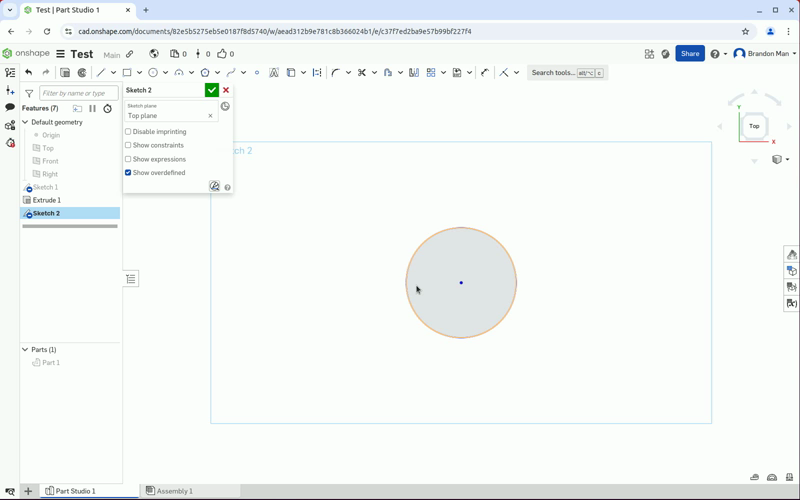
click(416, 285)
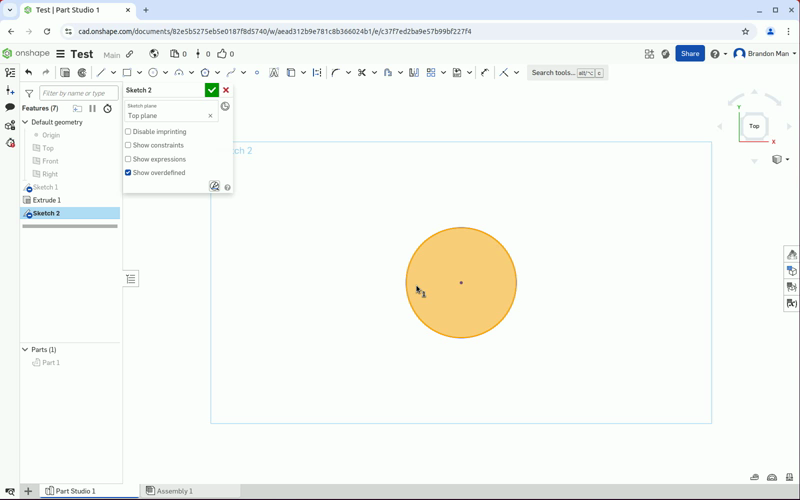
mouse_move(73, 352)
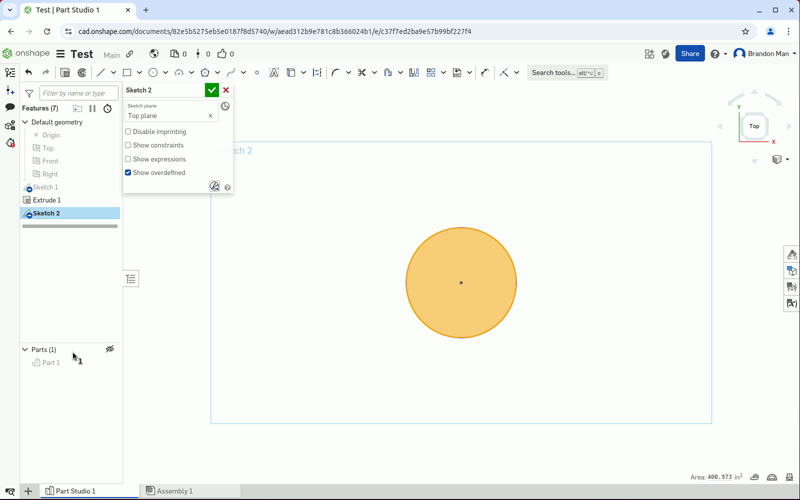
key(shift+y)
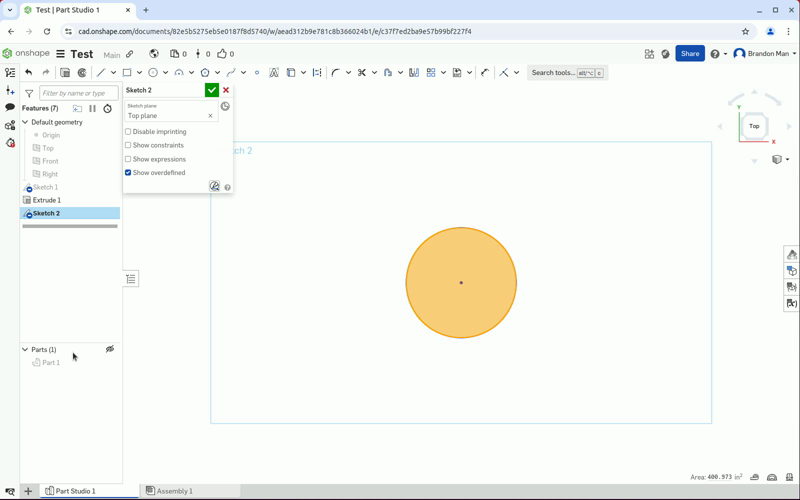
key(shift+e)
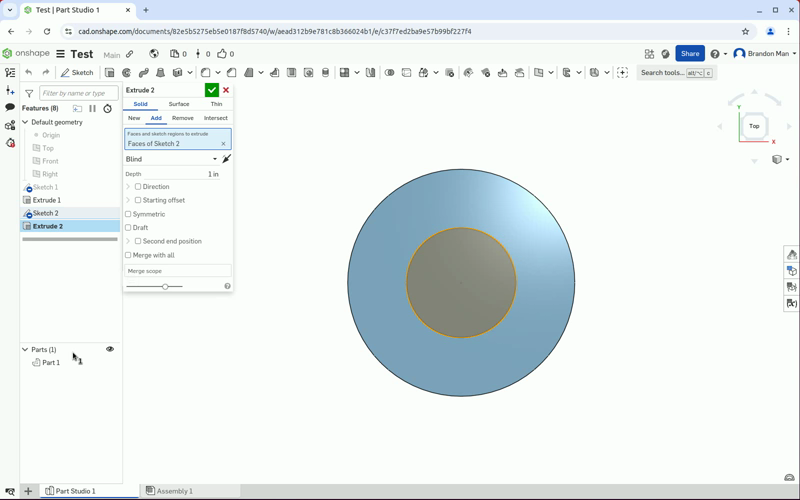
mouse_move(143, 106)
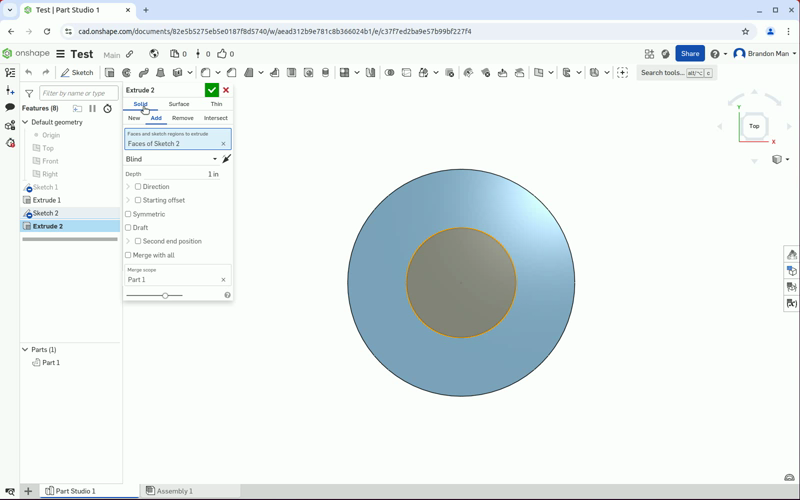
click(143, 106)
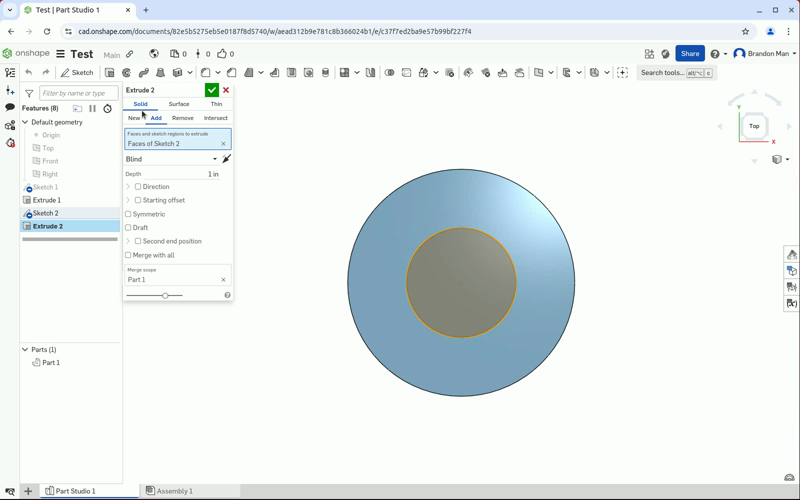
mouse_move(137, 120)
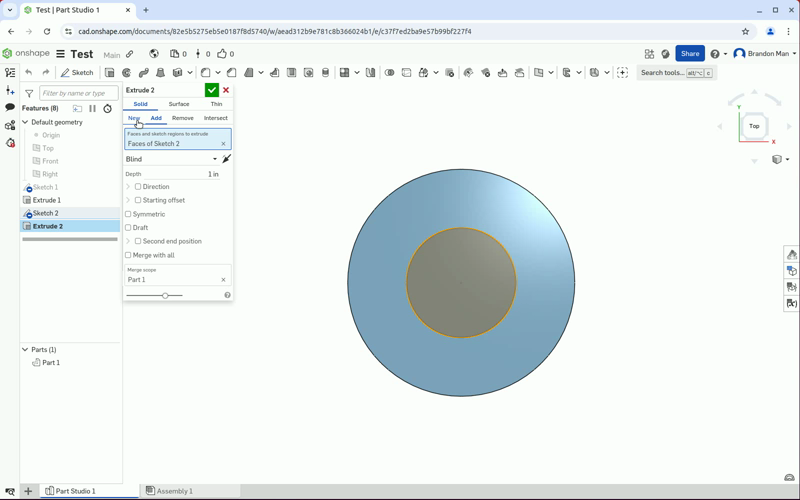
click(137, 120)
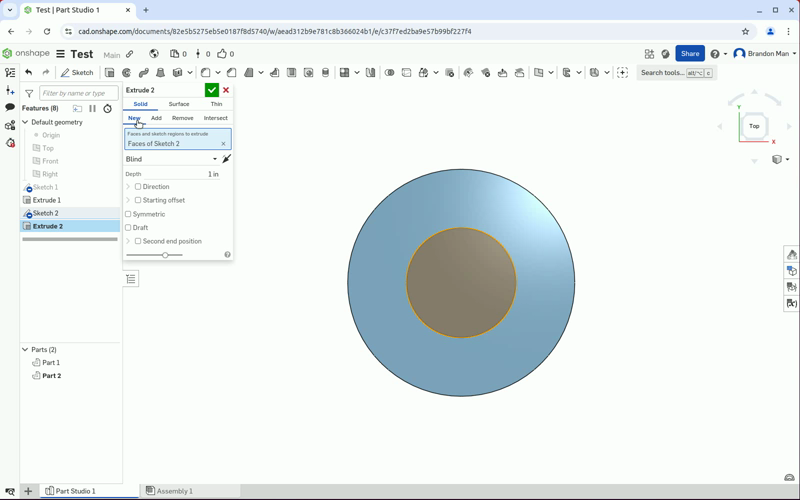
key(tab, 4)
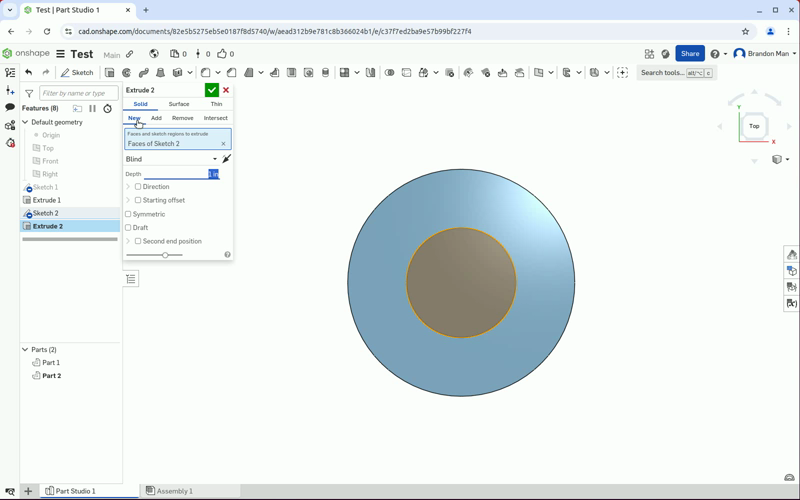
text(-13.961)
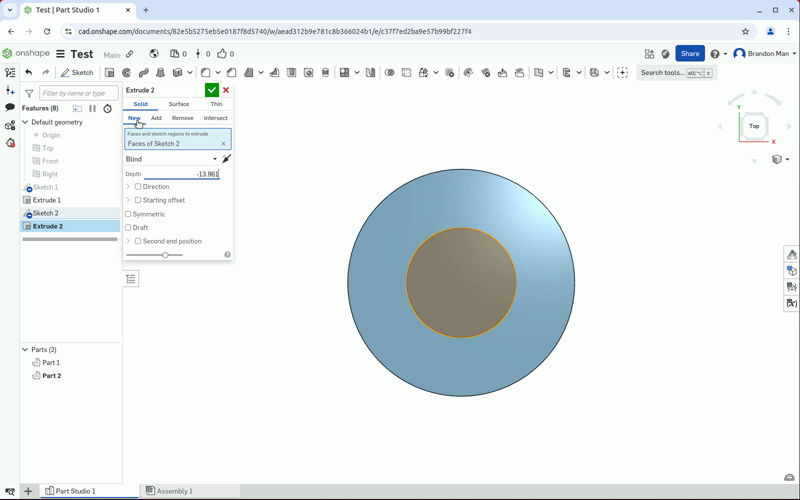
key(enter)
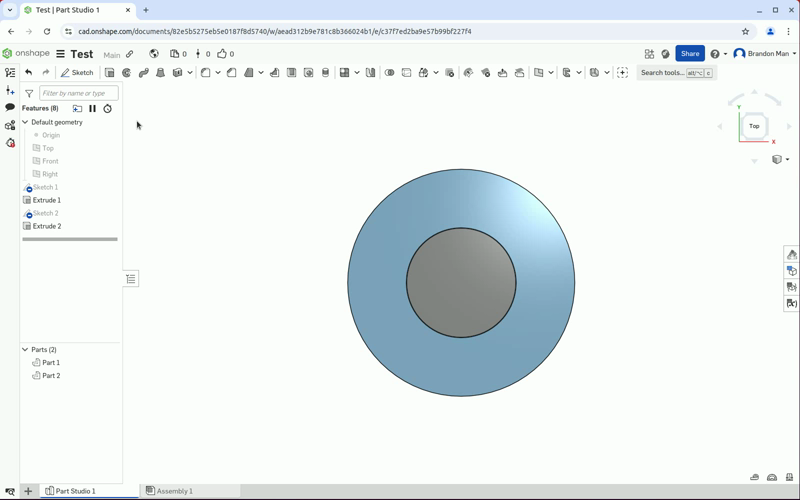
key(shift+h)
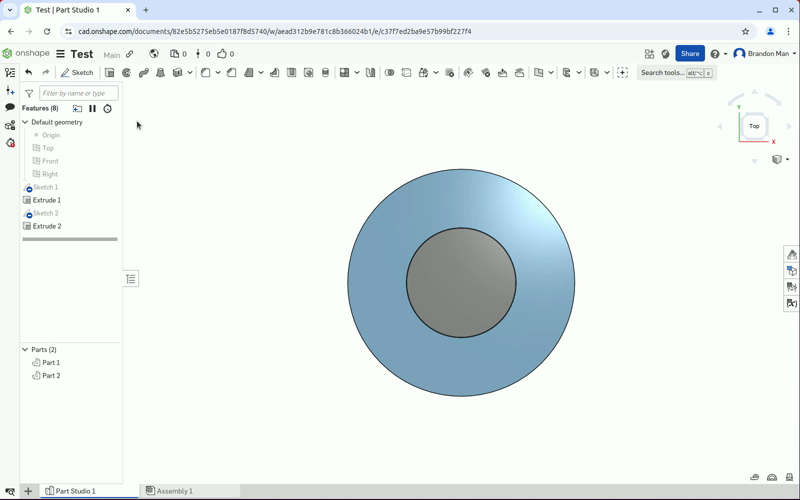
key(shift+h)
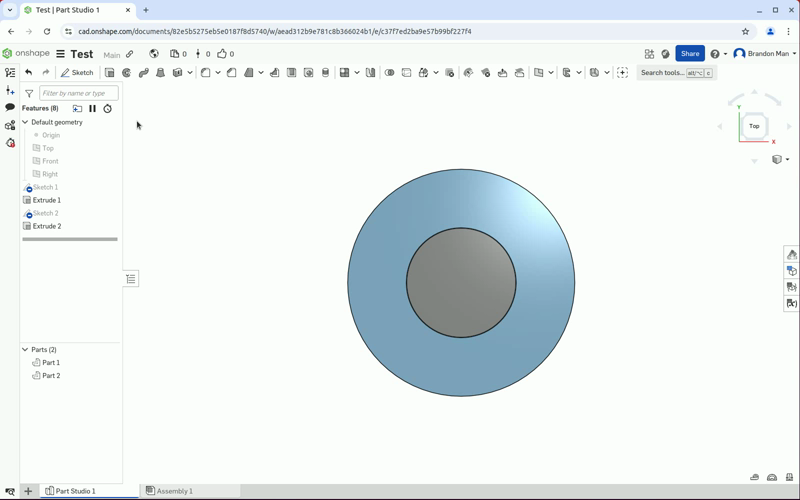
mouse_move(73, 189)
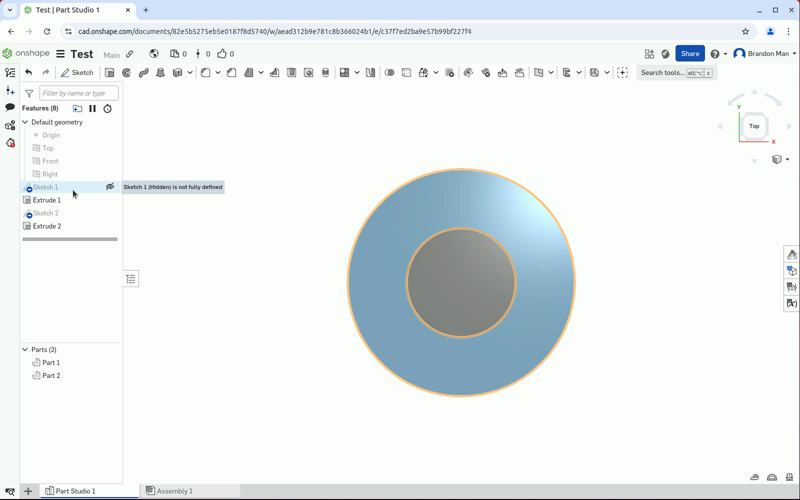
click(73, 189)
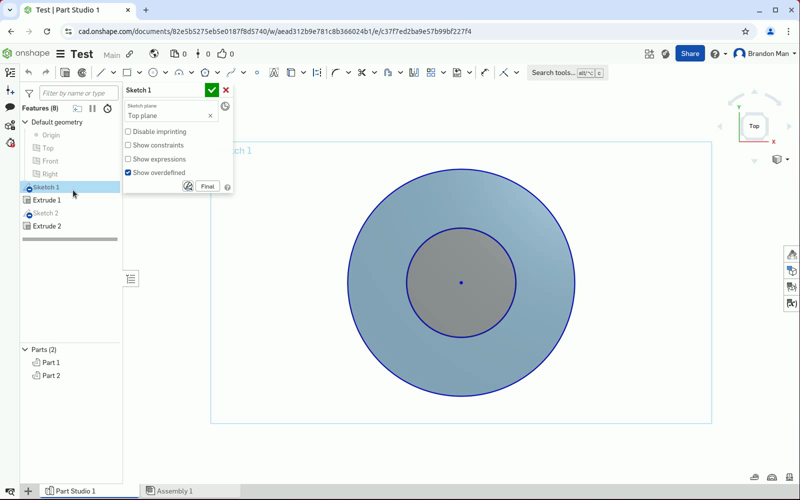
mouse_move(229, 92)
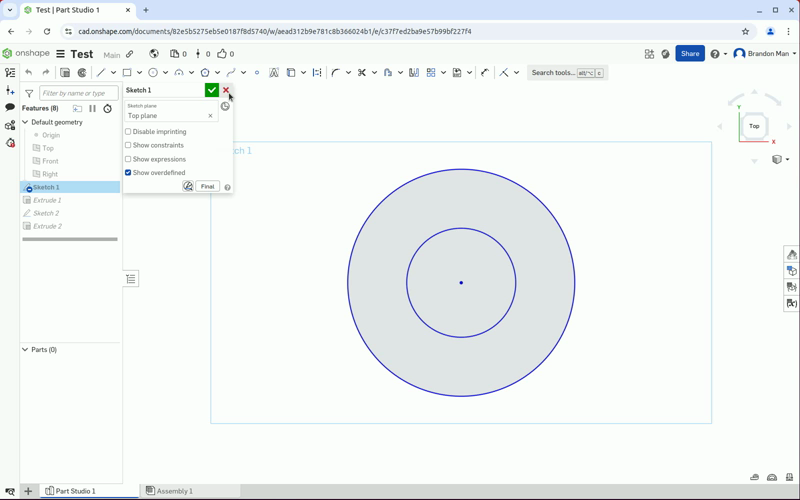
click(229, 92)
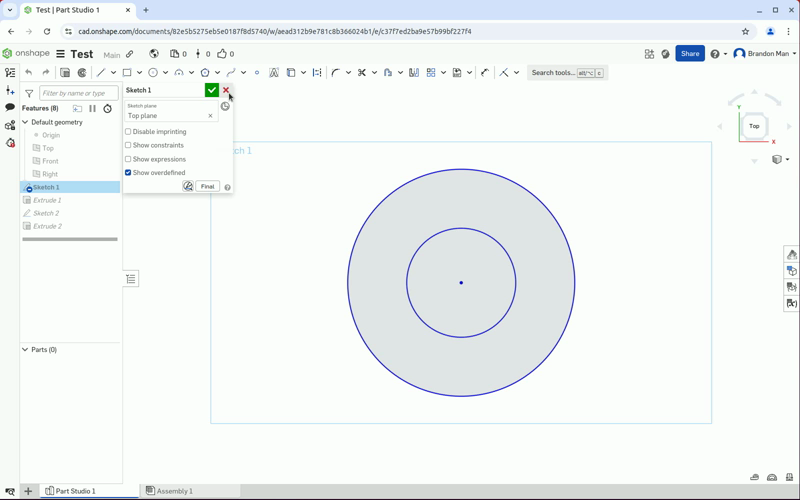
key(shift+s)
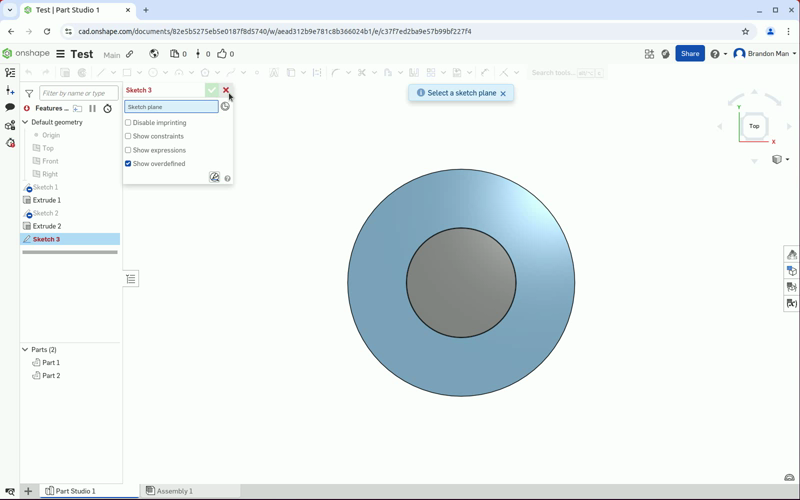
mouse_move(73, 150)
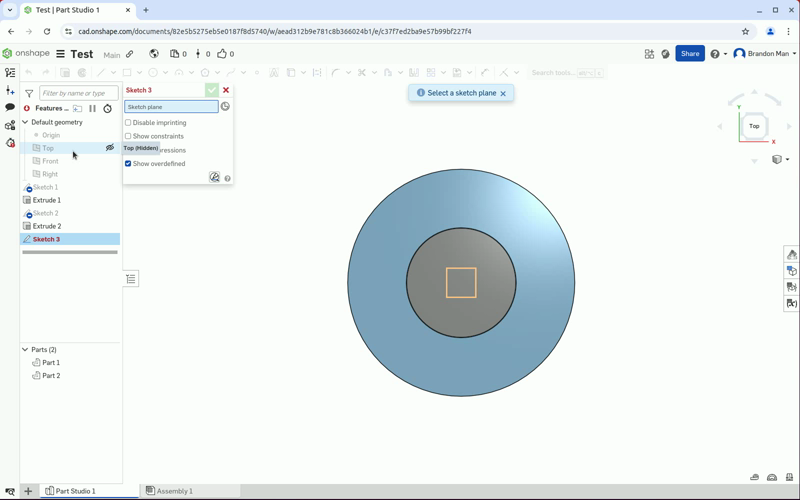
click(73, 150)
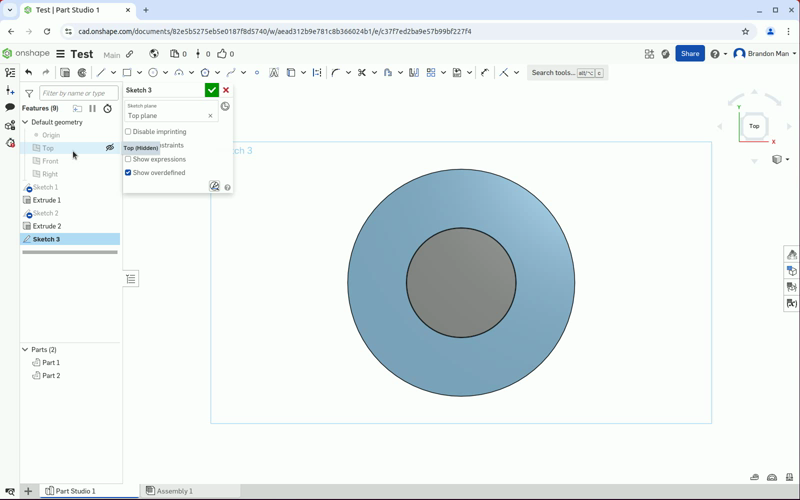
mouse_move(73, 352)
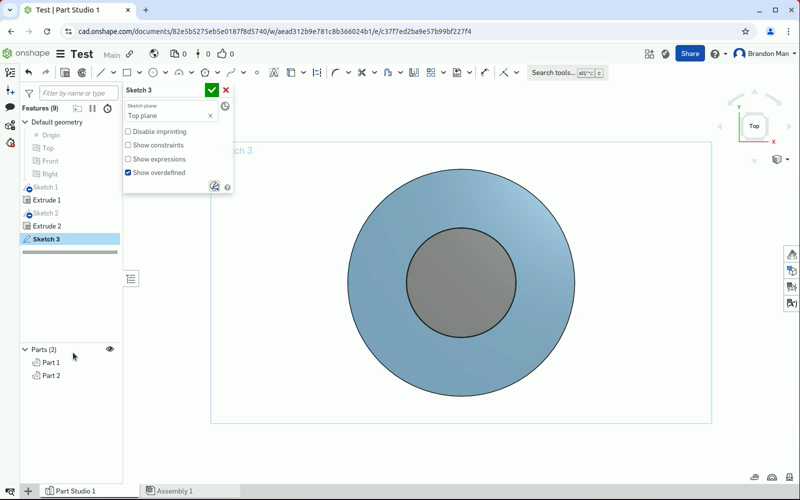
key(y)
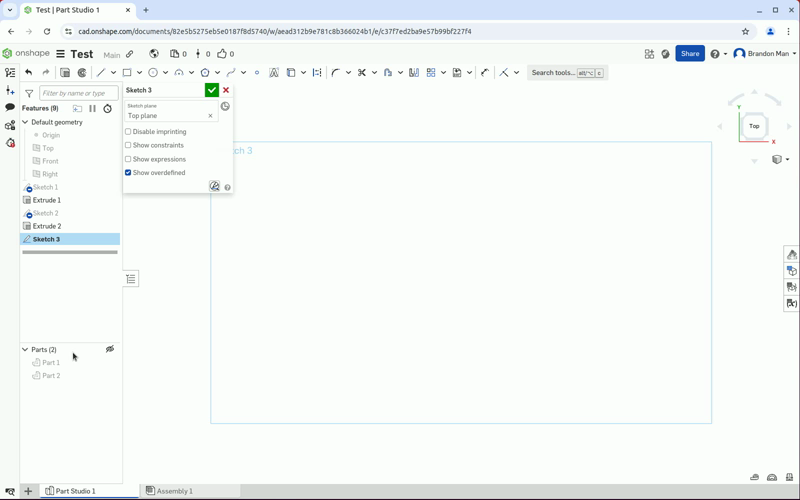
key(c)
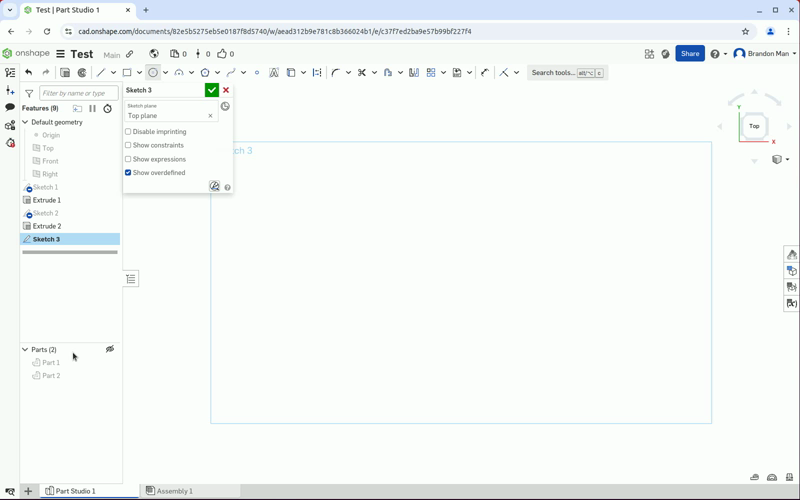
key_down(shift)
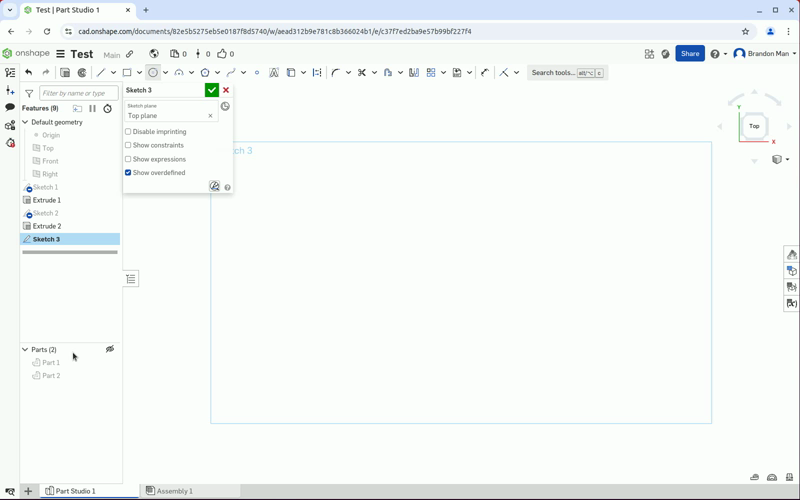
mouse_move(461, 282)
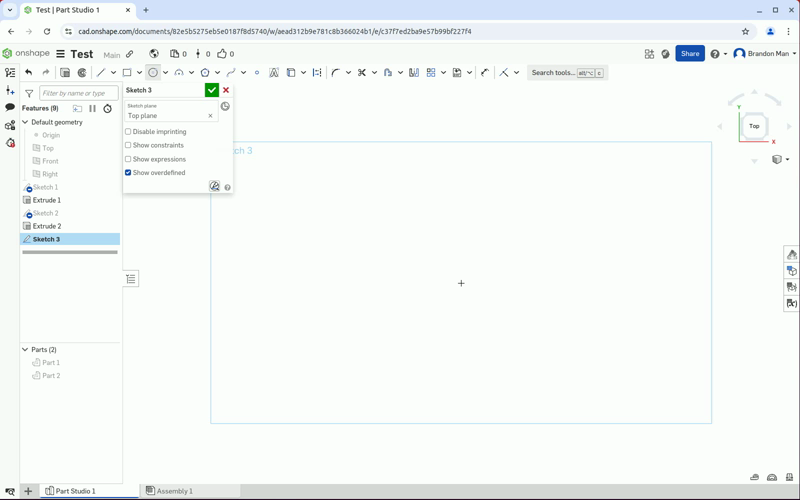
click(461, 282)
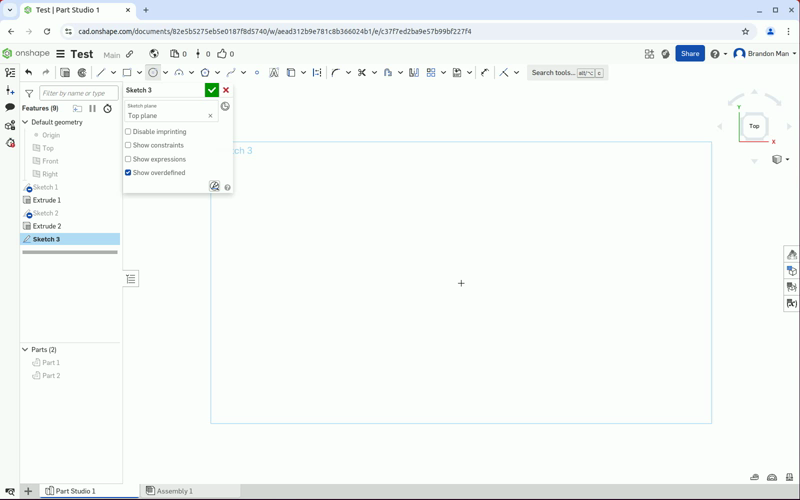
key_up(shift)
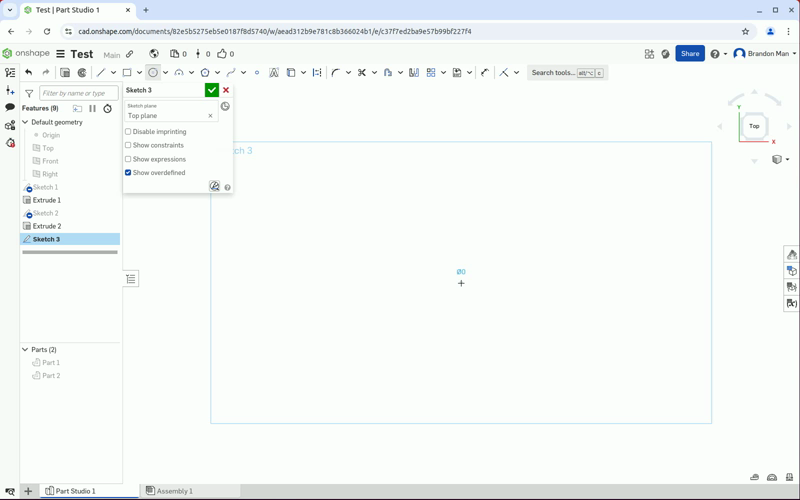
mouse_move(516, 282)
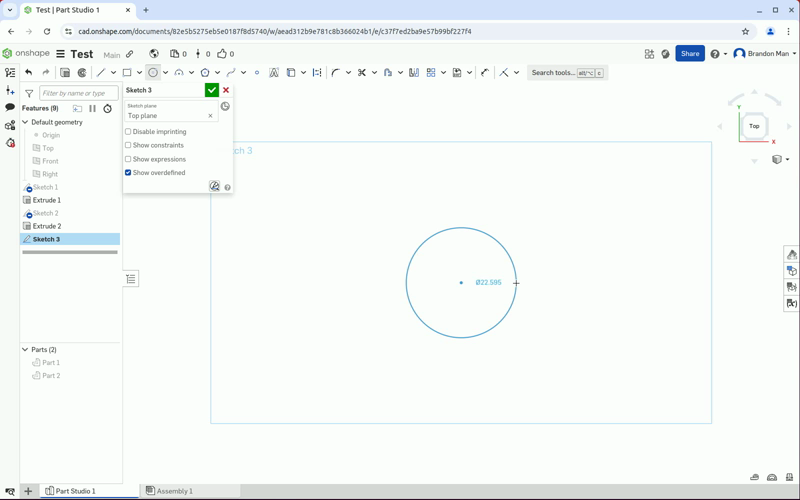
click(516, 282)
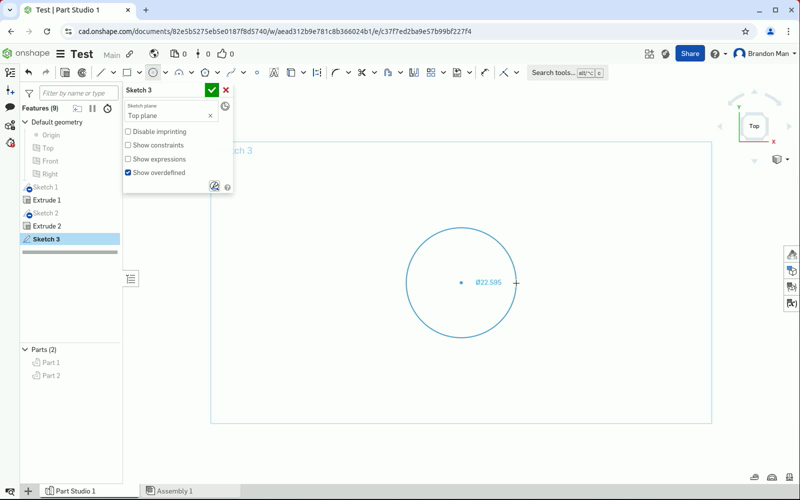
key(esc)
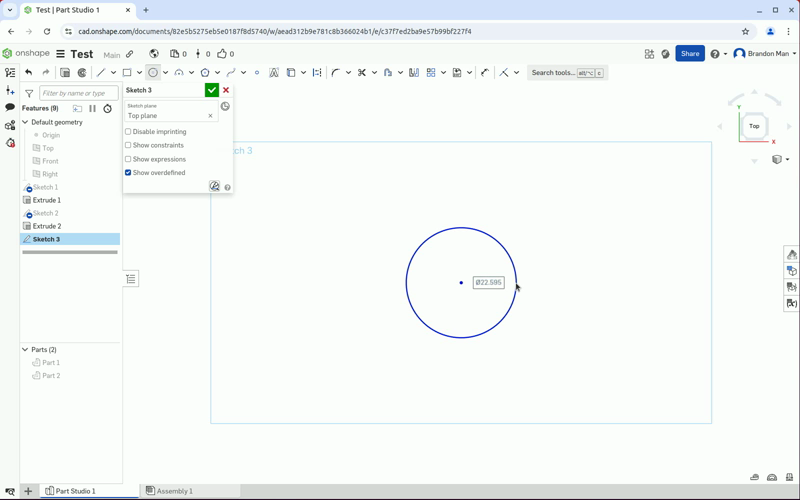
mouse_move(420, 298)
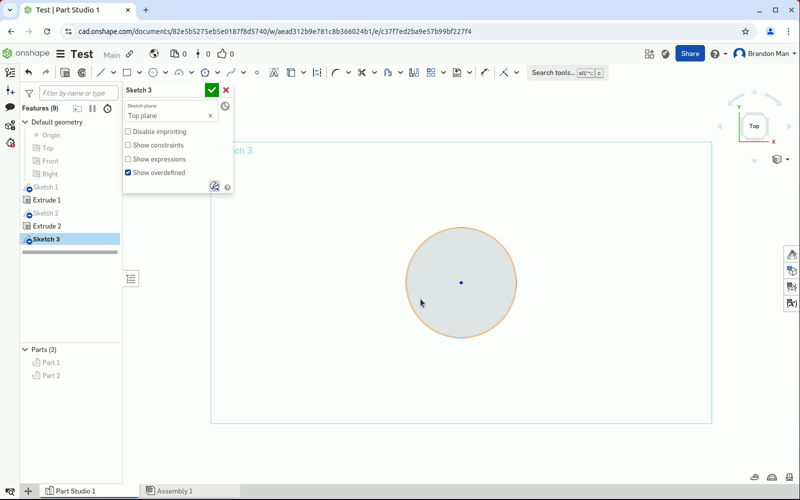
click(420, 298)
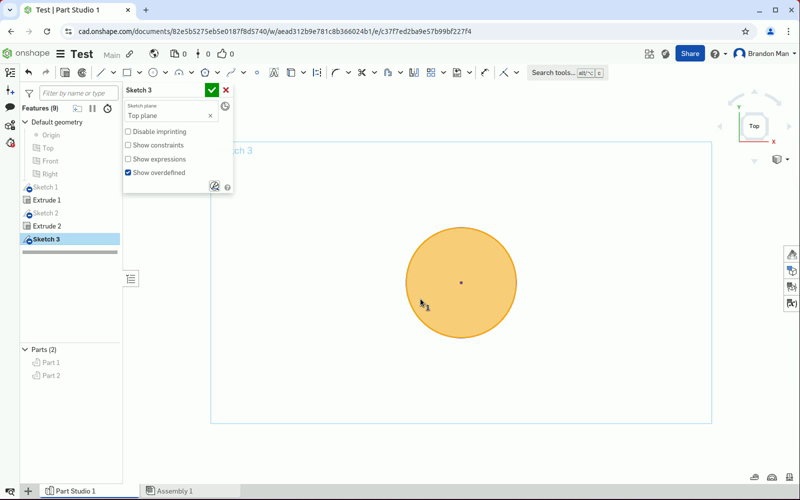
mouse_move(73, 352)
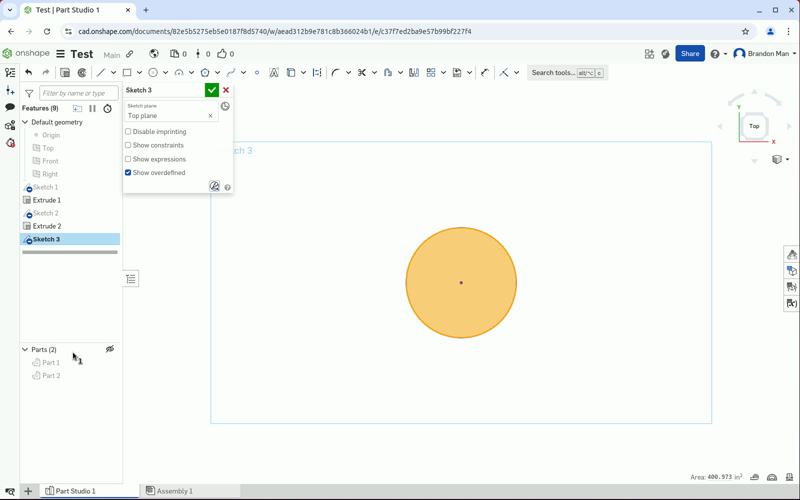
key(shift+y)
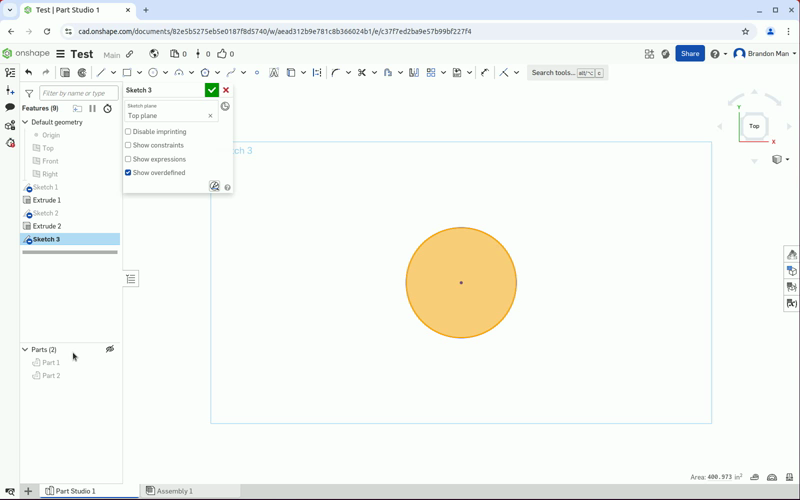
key(shift+e)
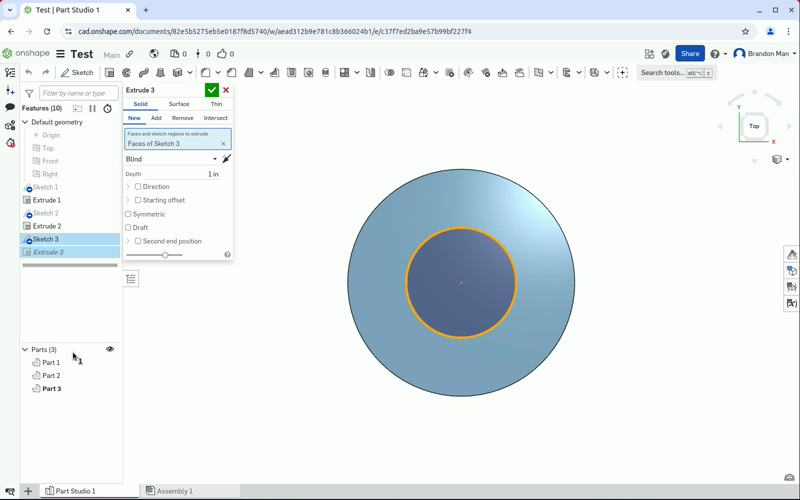
mouse_move(143, 106)
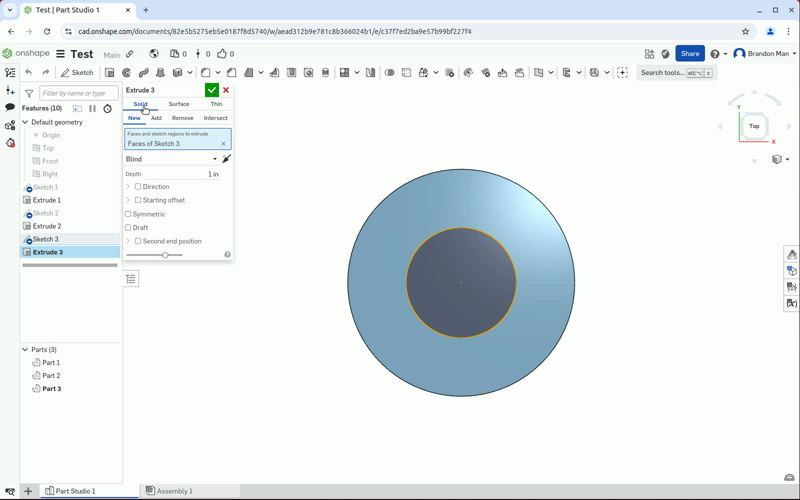
click(143, 106)
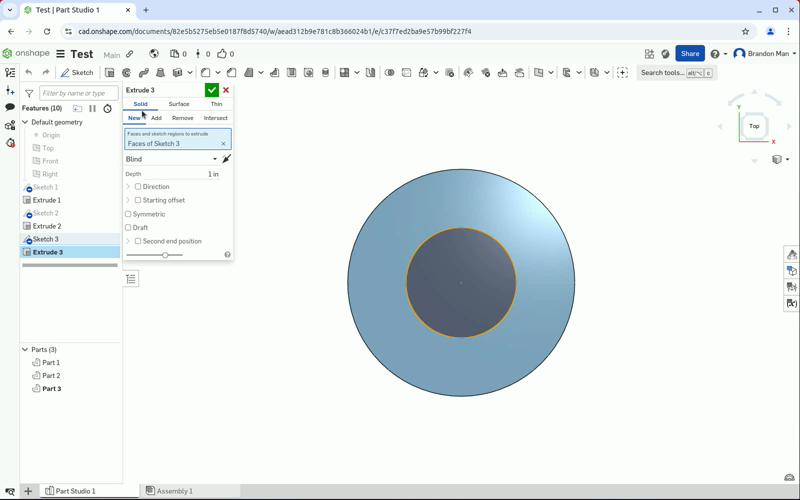
mouse_move(137, 120)
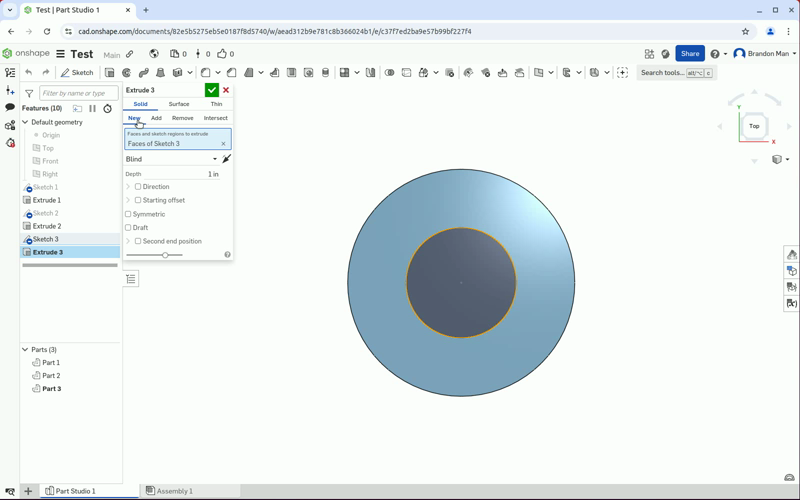
click(137, 120)
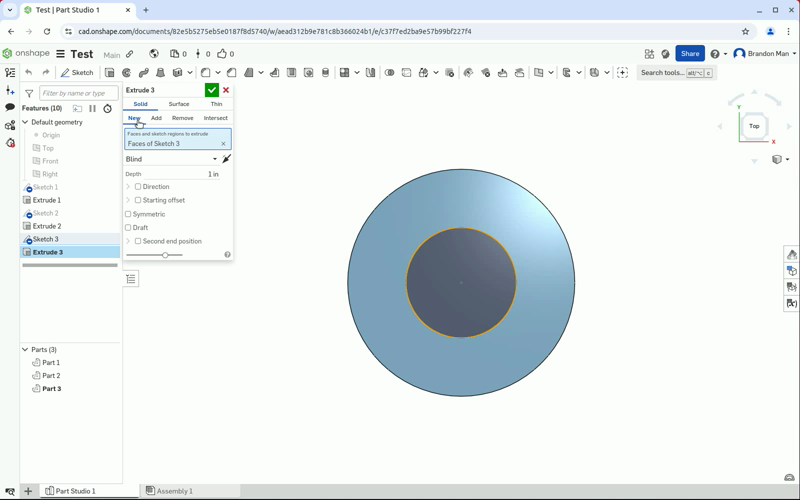
key(tab, 4)
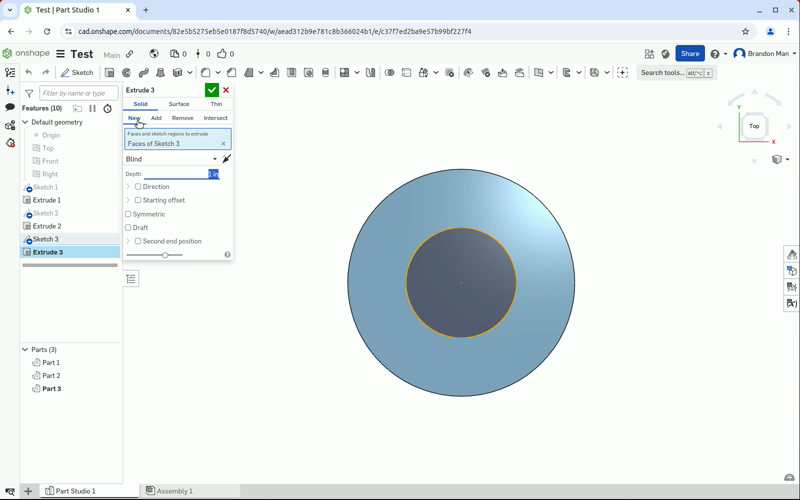
text(9.147)
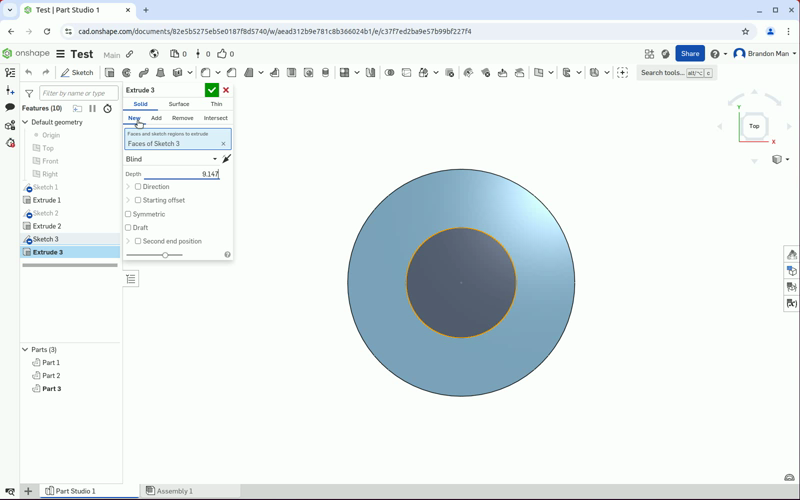
key(enter)
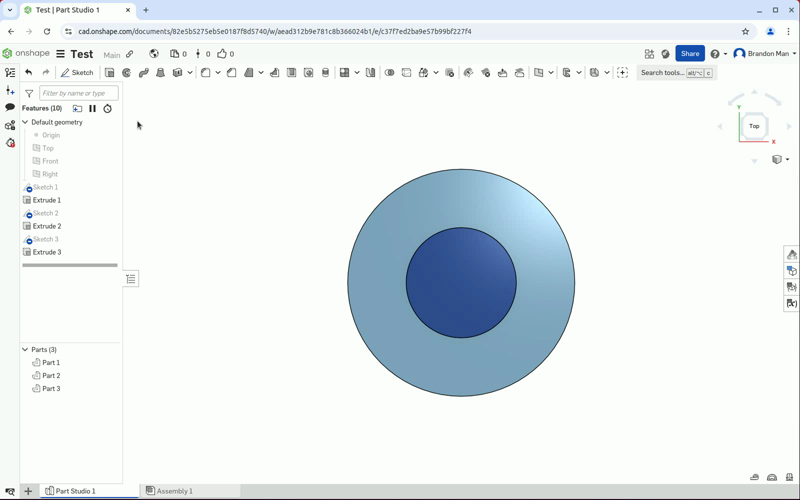
key(shift+h)
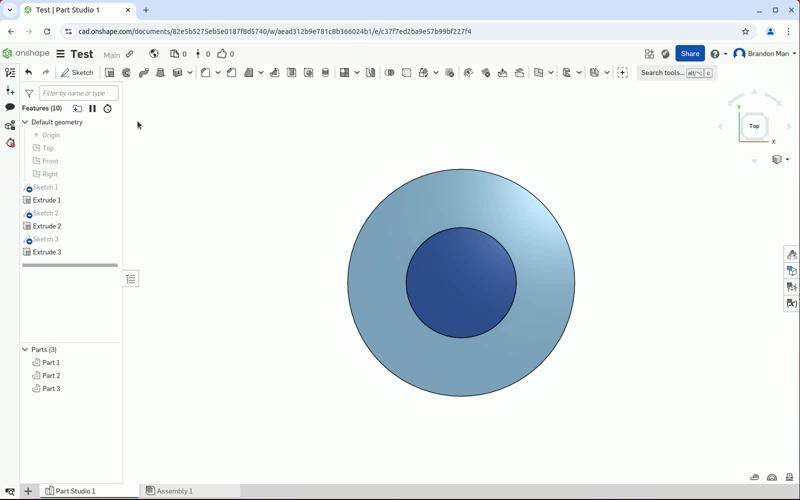
key(shift+h)
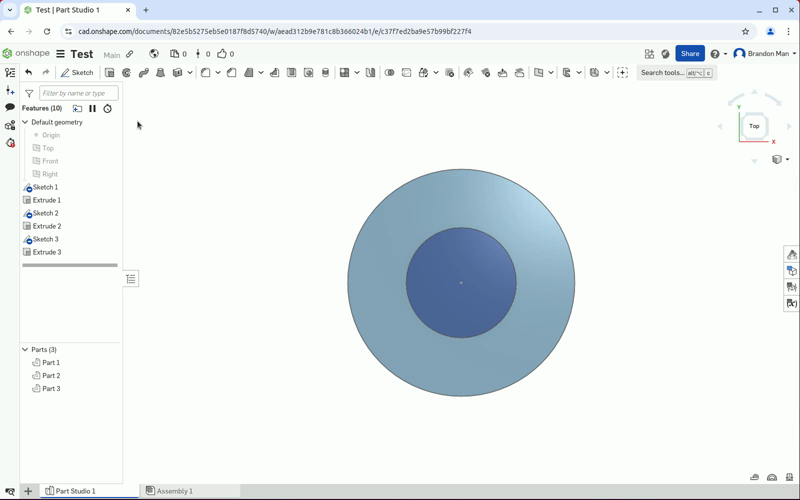
key(shift+7)
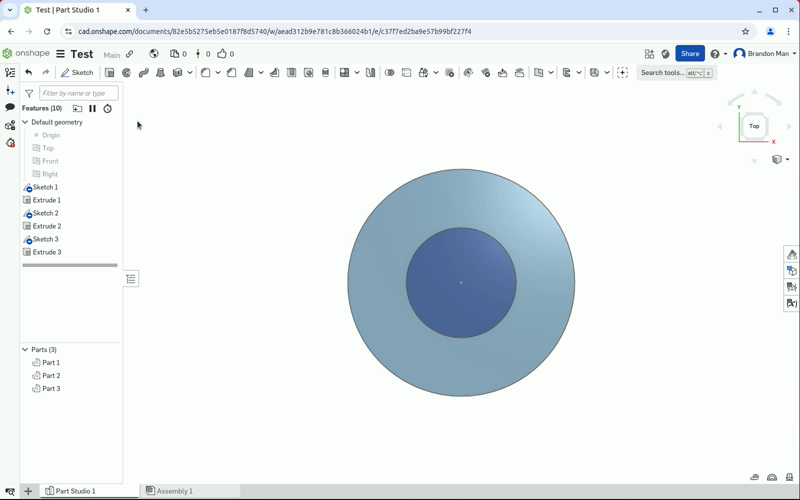
key(up, 3)
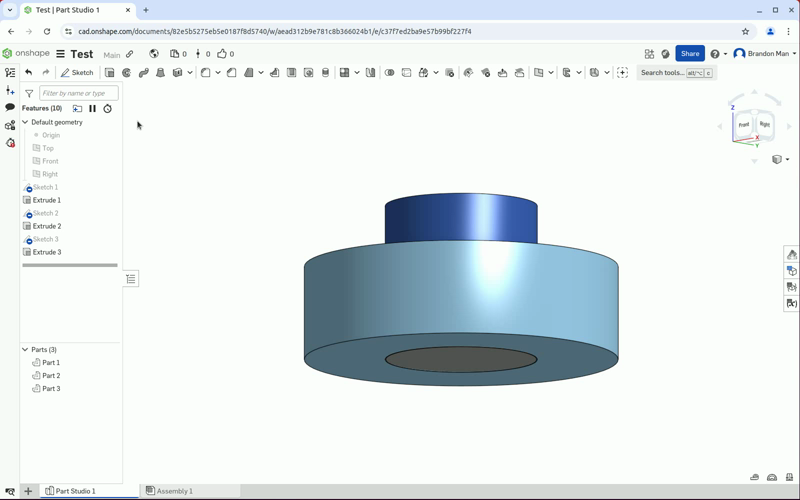
key(left, 3)
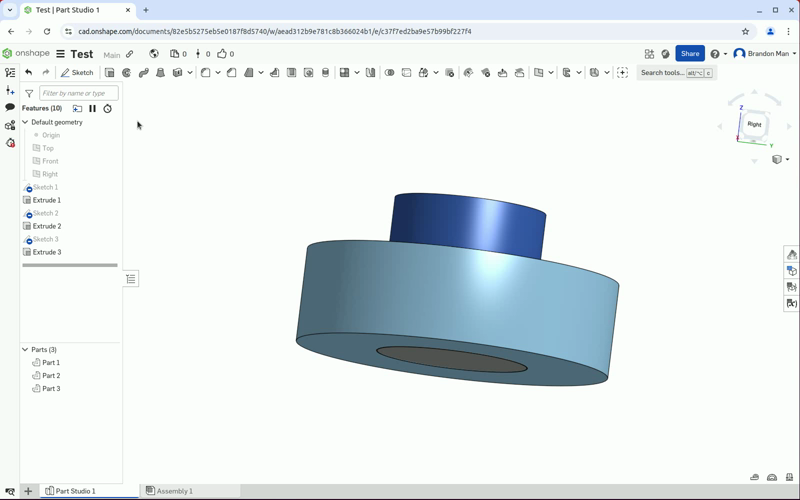
key(right, 3)
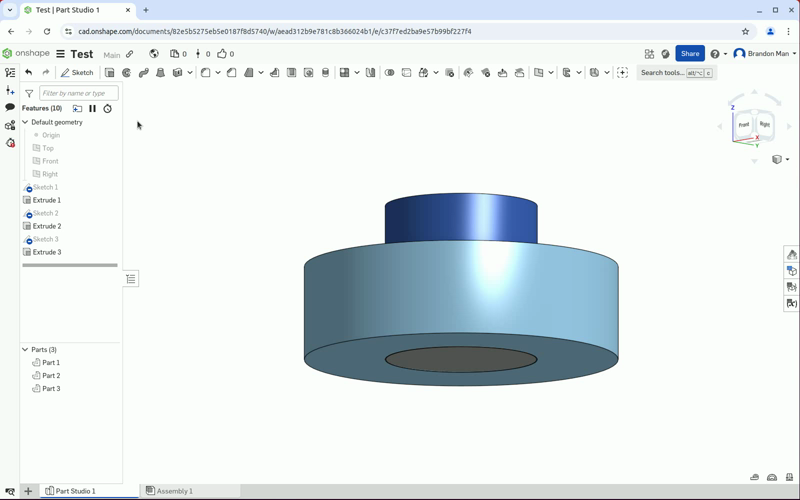
key(down, 3)
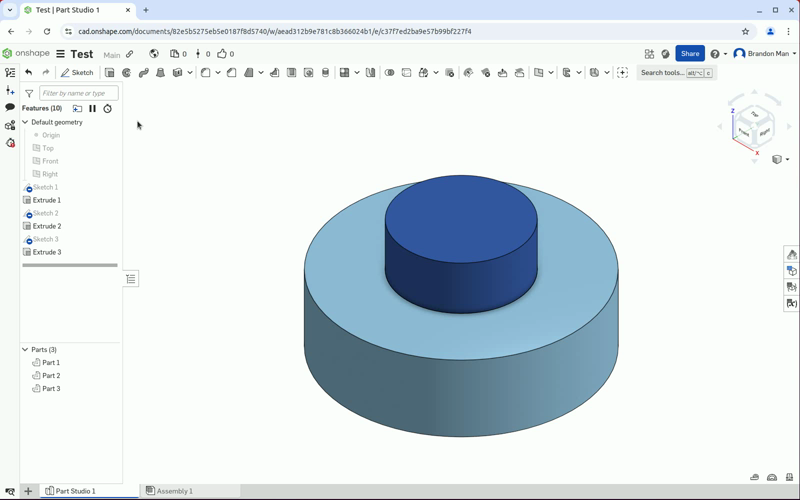
mouse_move(73, 189)
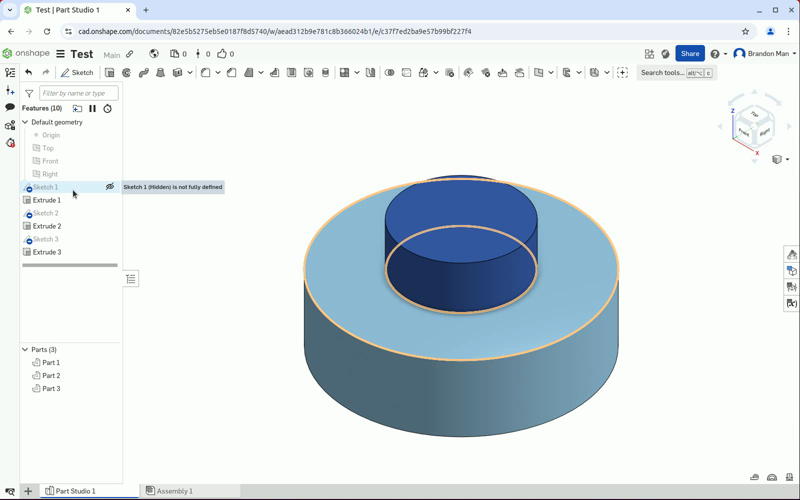
click(73, 189)